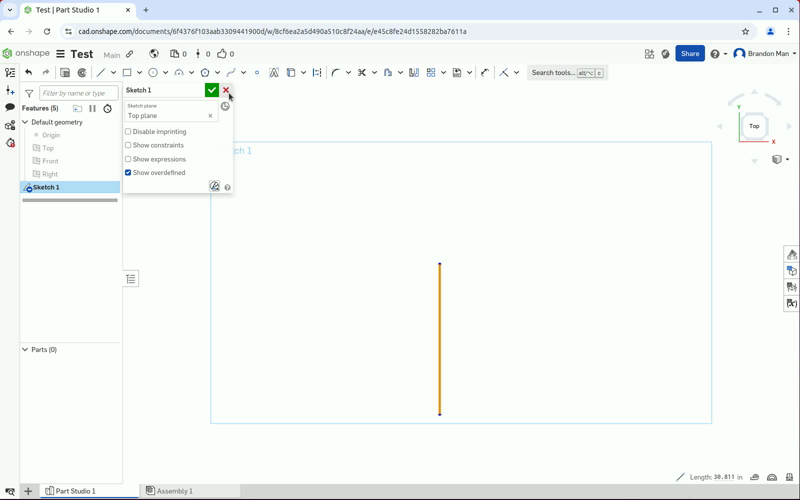
key(shift+h)
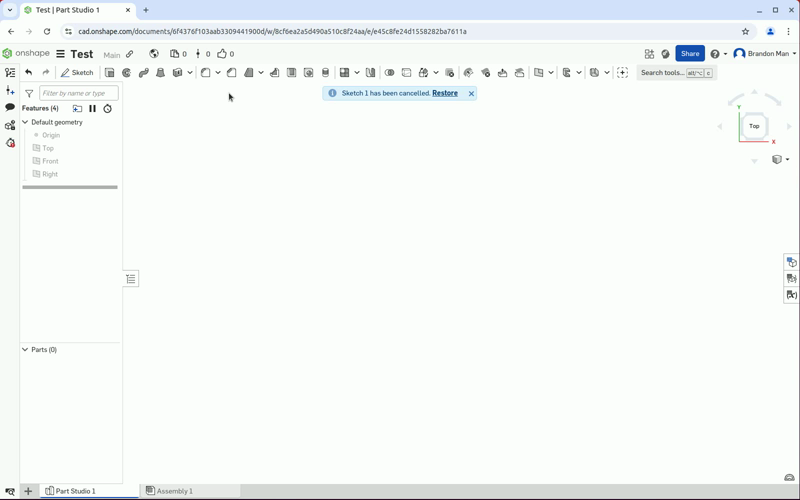
mouse_move(73, 352)
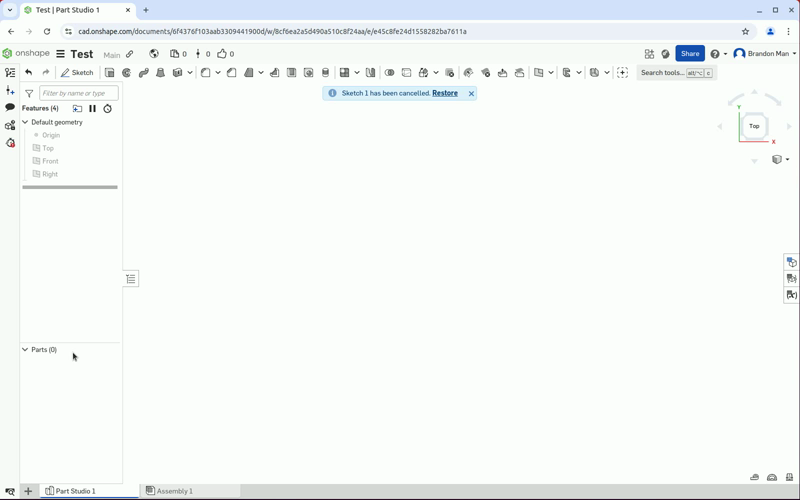
key(y)
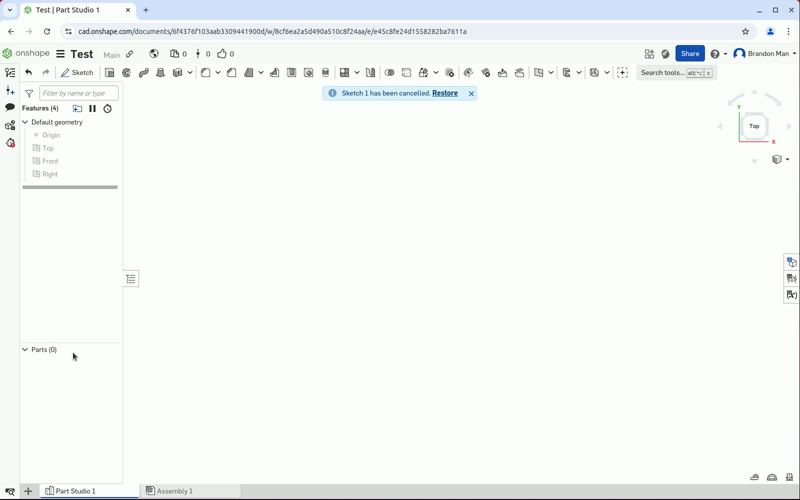
key(shift+p)
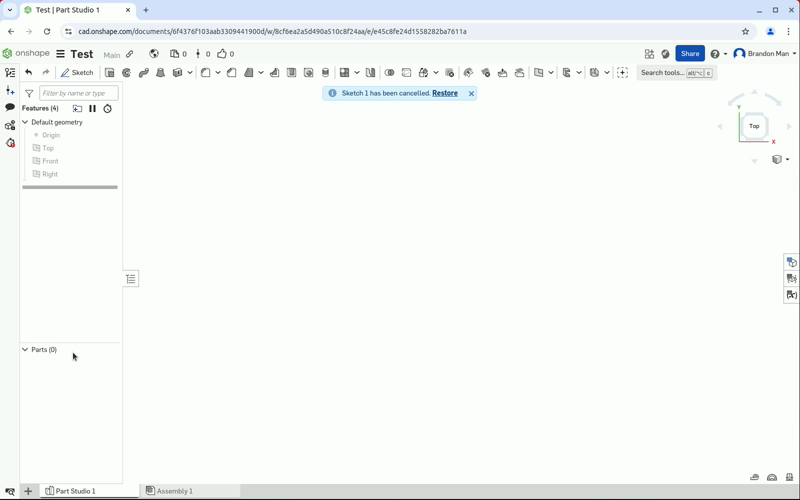
key(space)
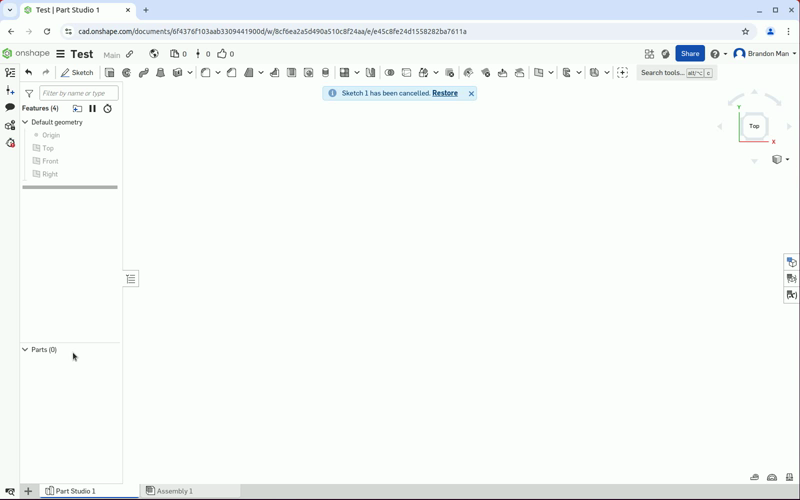
key_down(shift)
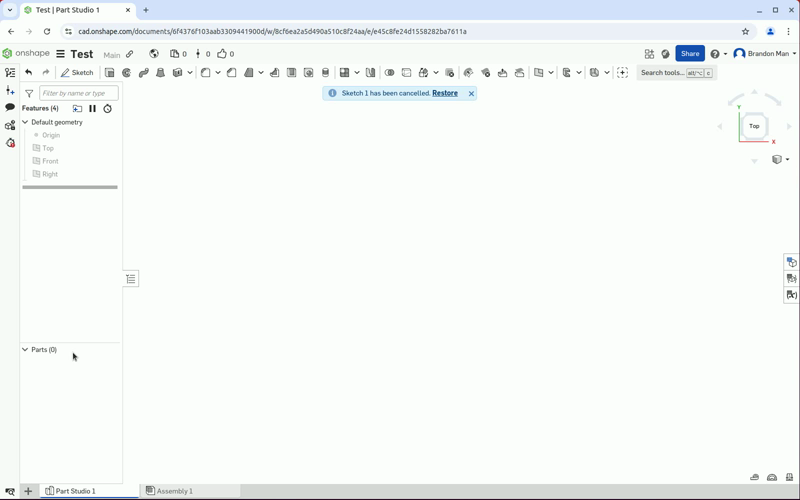
key(up)
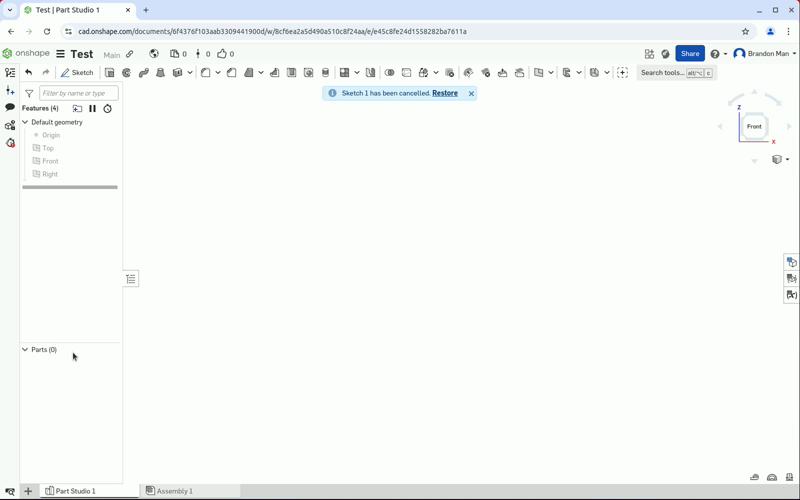
key_up(shift)
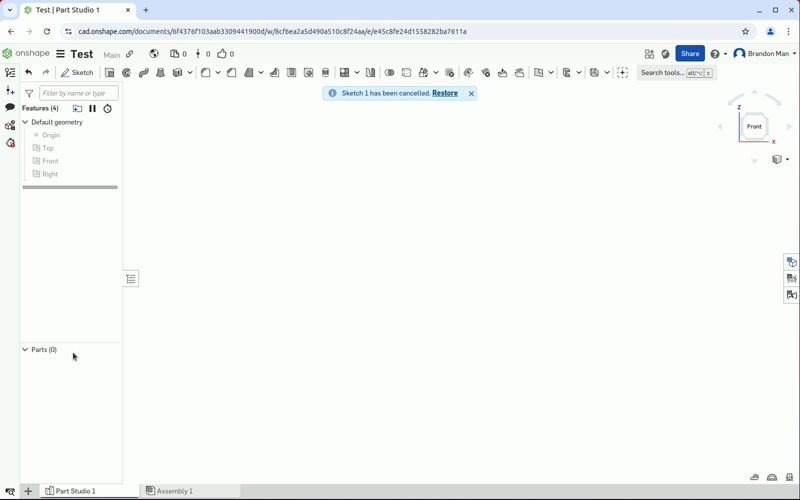
mouse_move(73, 352)
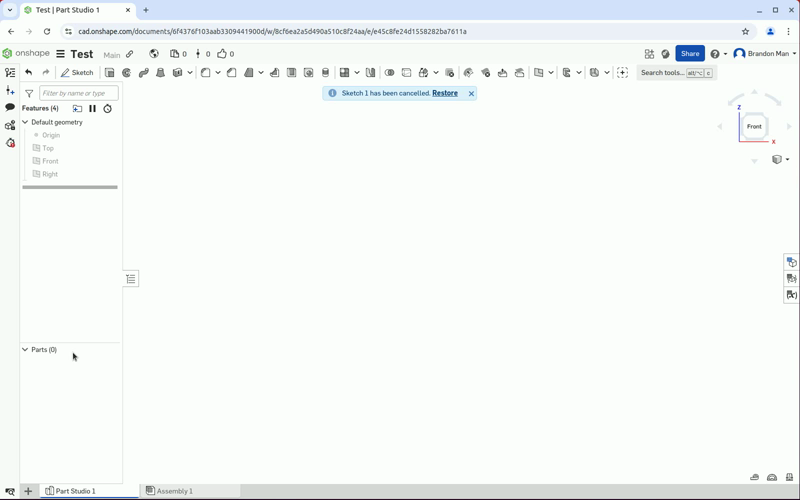
key(shift+y)
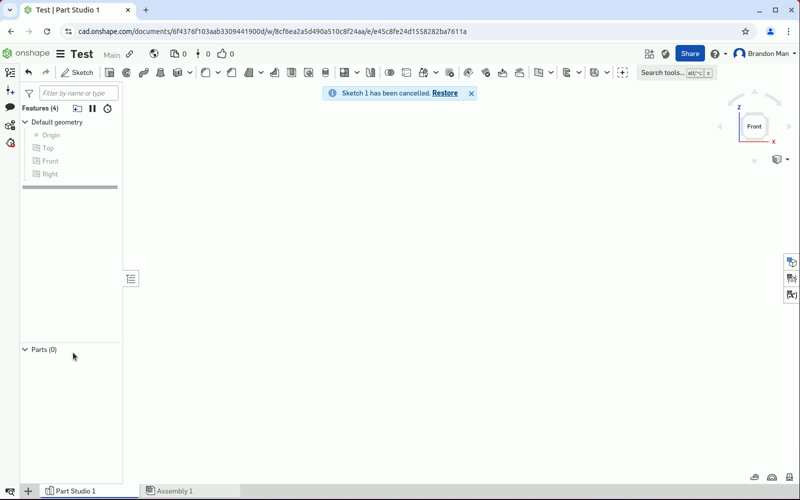
key(shift+s)
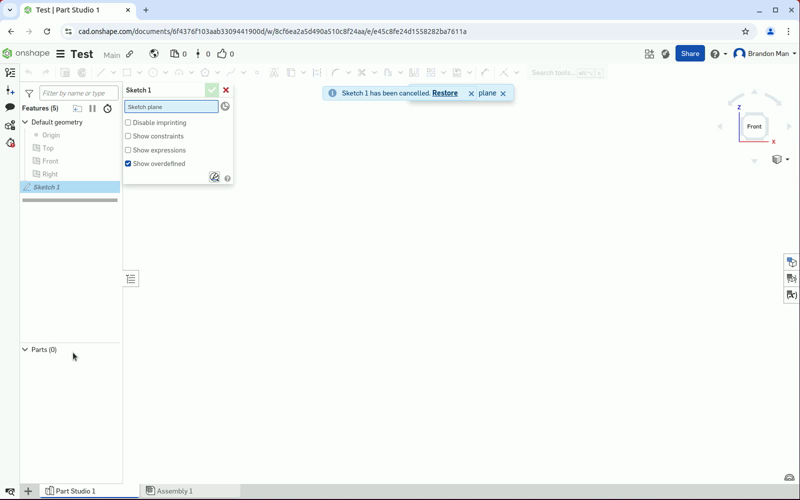
mouse_move(73, 163)
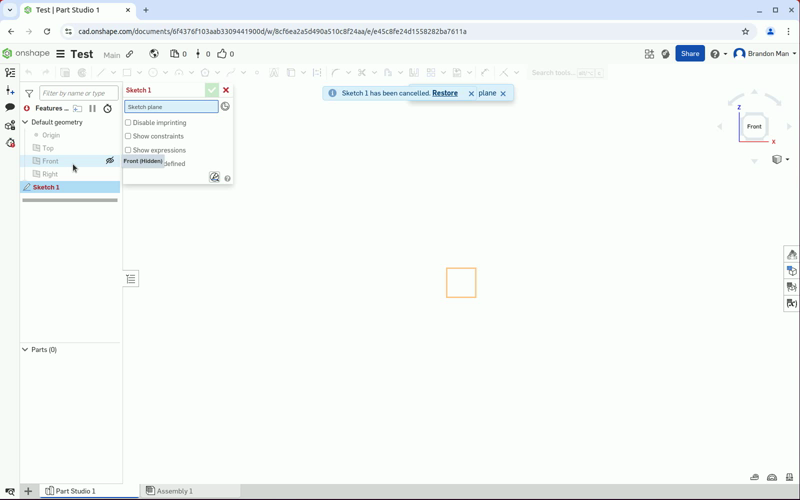
click(73, 163)
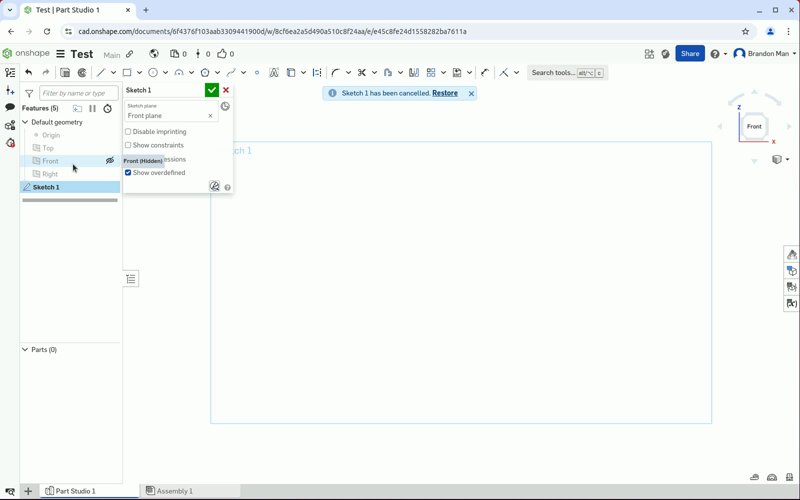
mouse_move(73, 352)
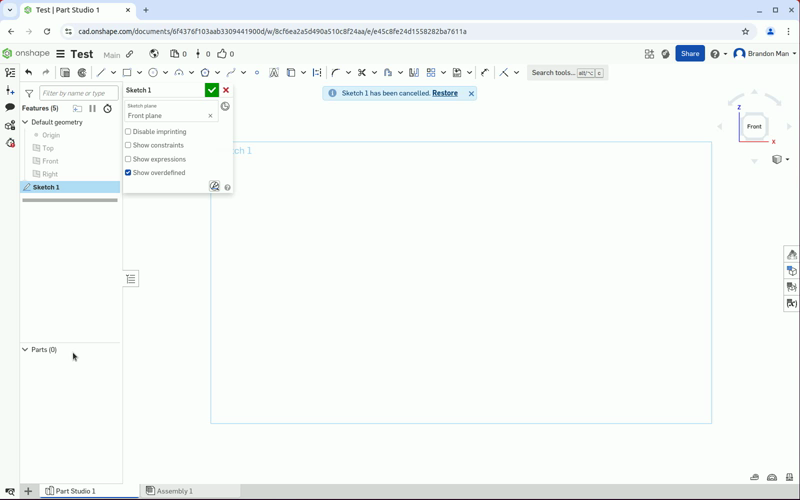
key(y)
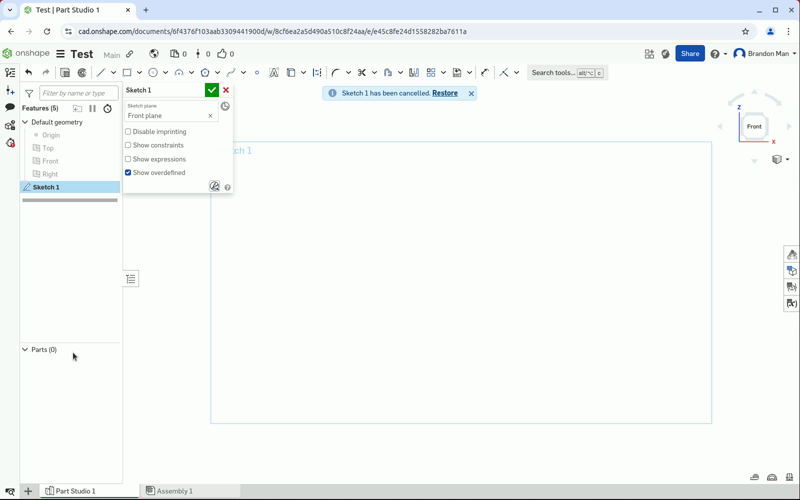
key(l)
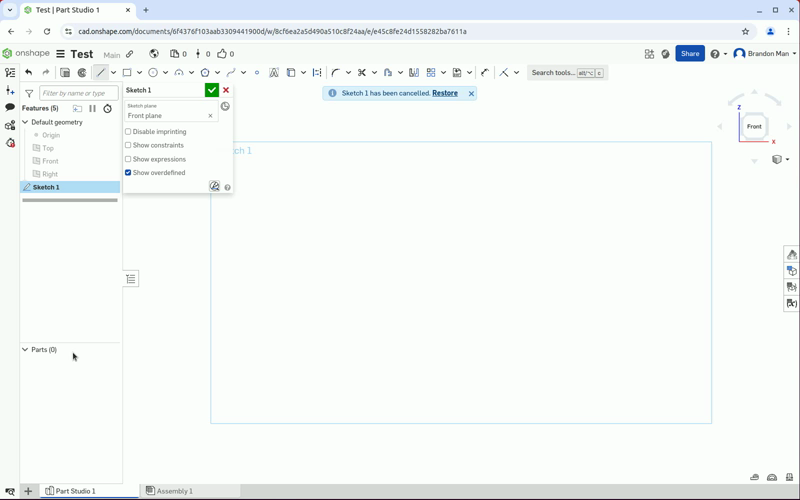
key_down(shift)
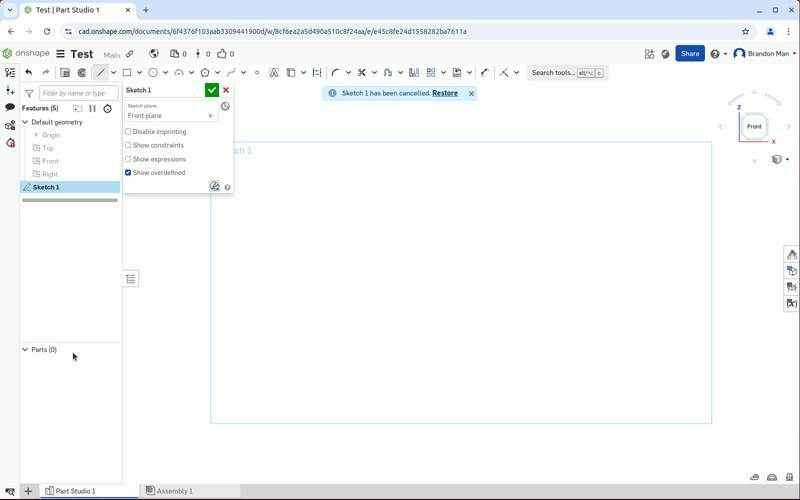
mouse_move(366, 170)
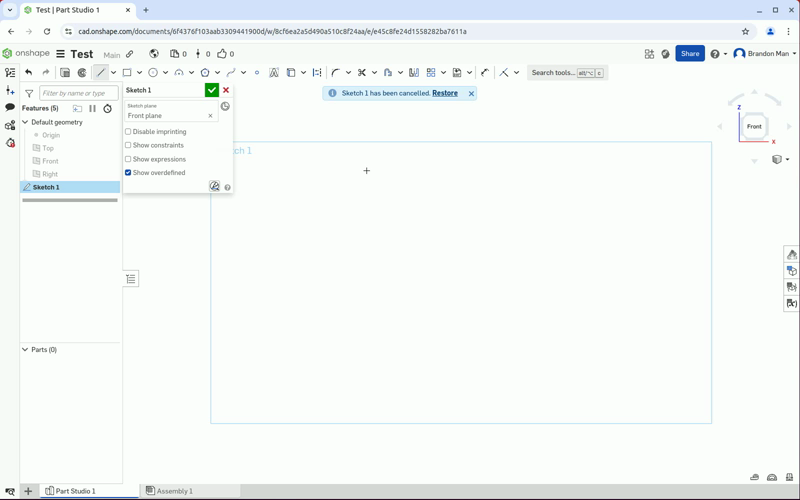
click(366, 170)
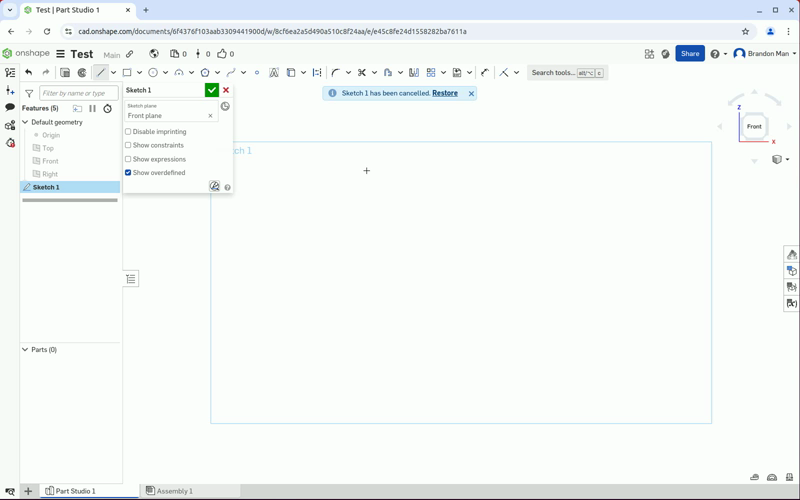
key_up(shift)
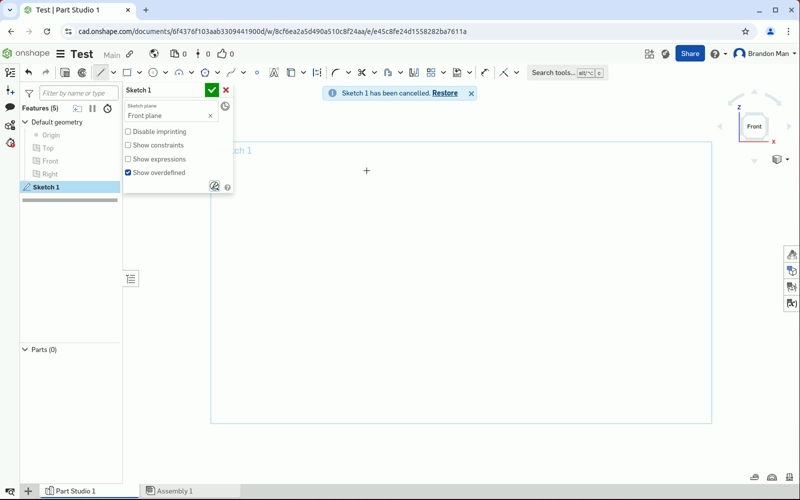
key_down(shift)
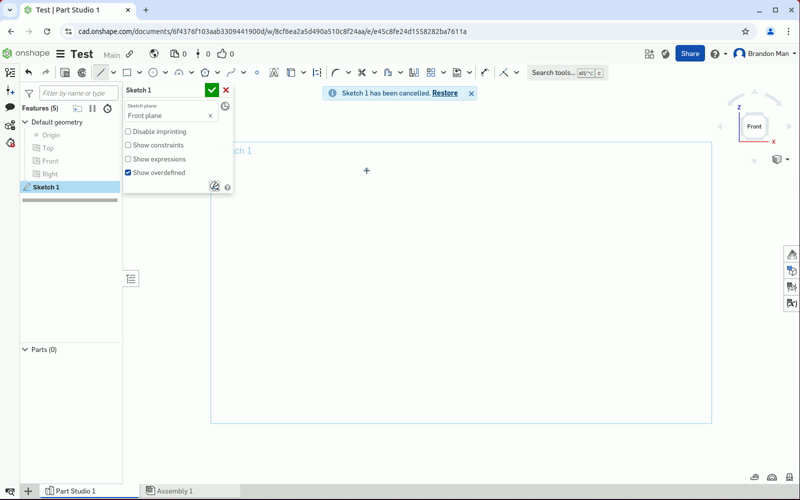
mouse_move(376, 282)
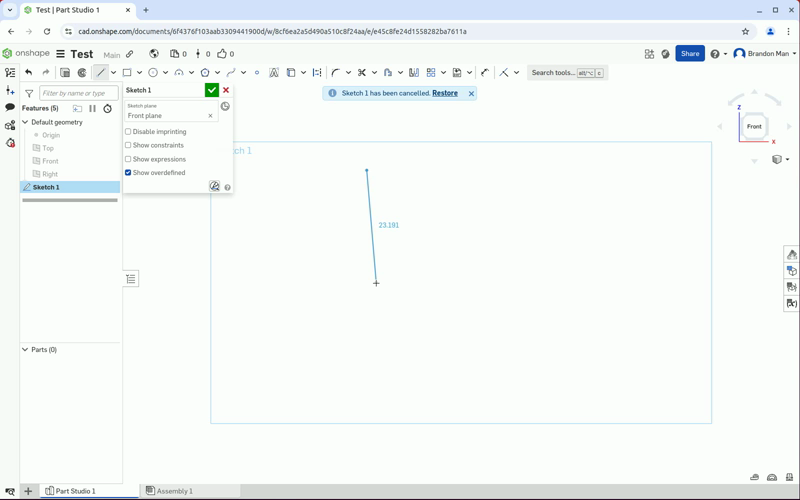
click(376, 282)
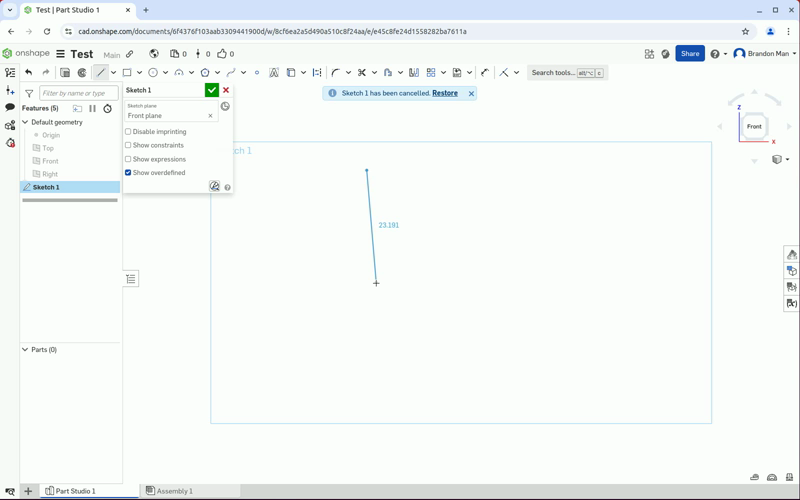
key_up(shift)
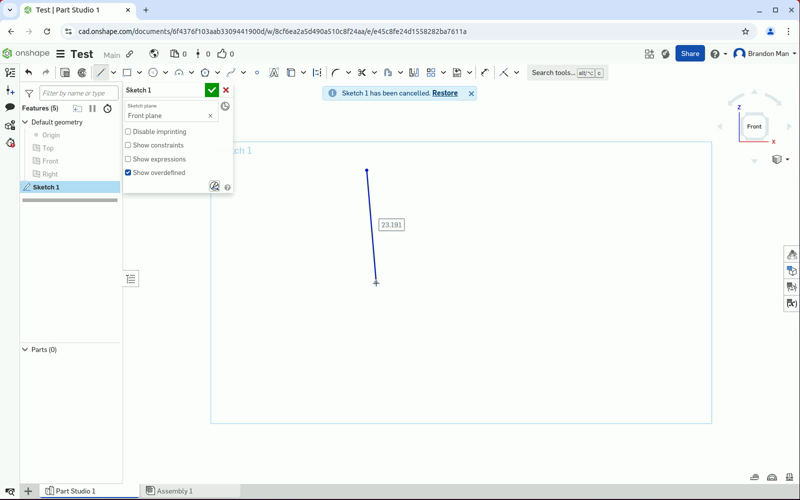
key_down(shift)
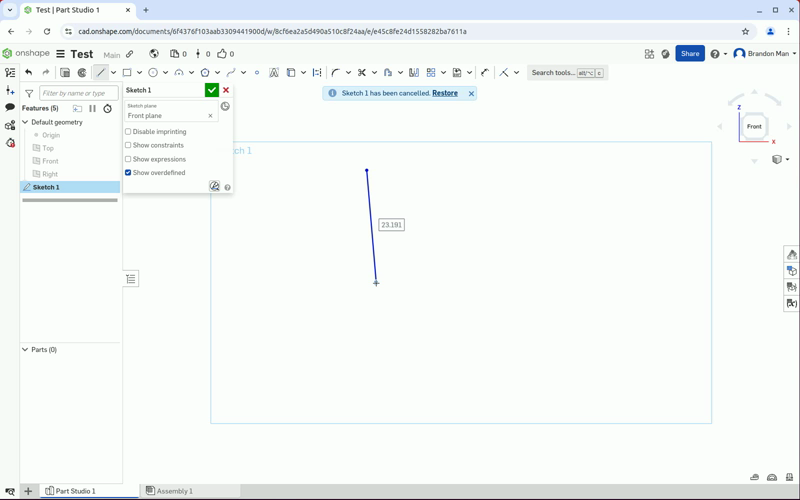
mouse_move(460, 282)
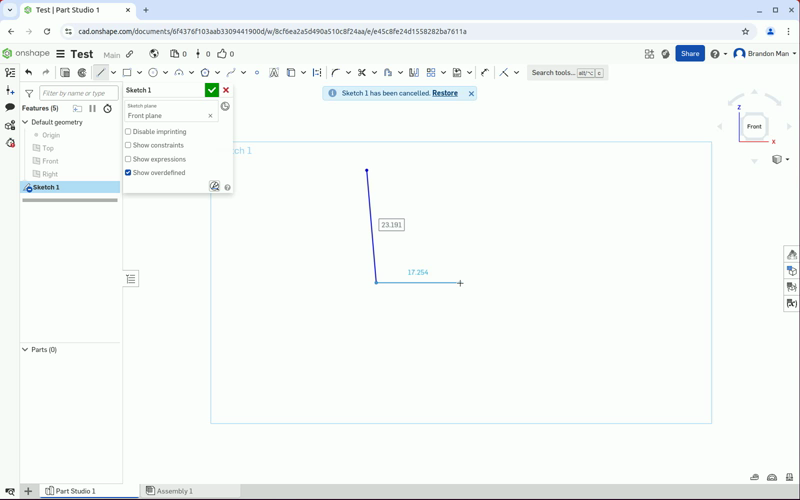
click(460, 282)
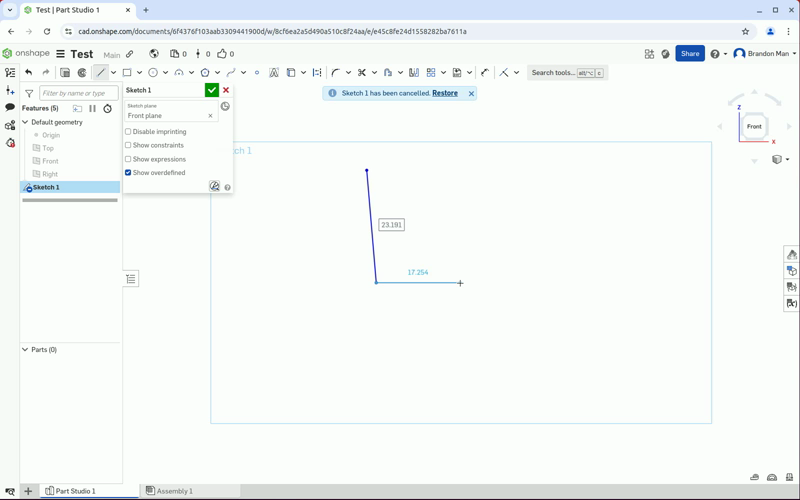
key_up(shift)
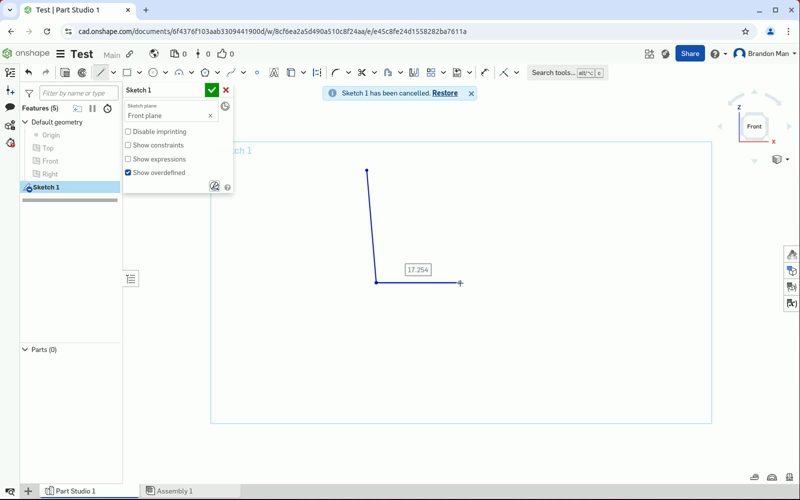
key_down(shift)
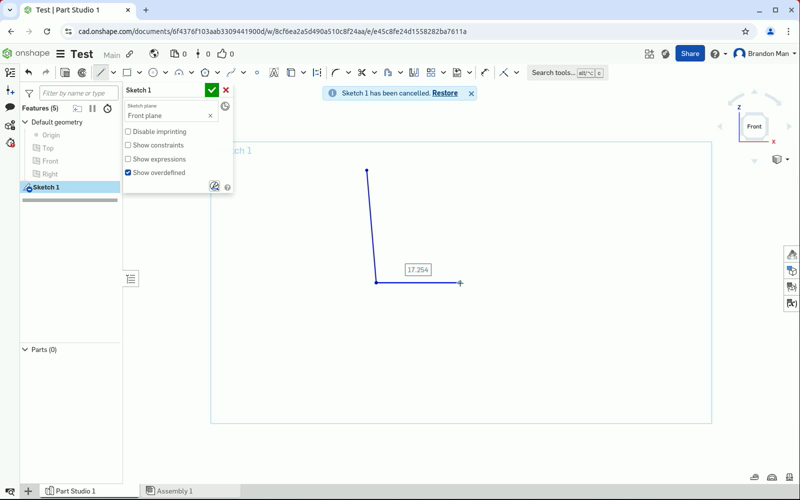
mouse_move(460, 170)
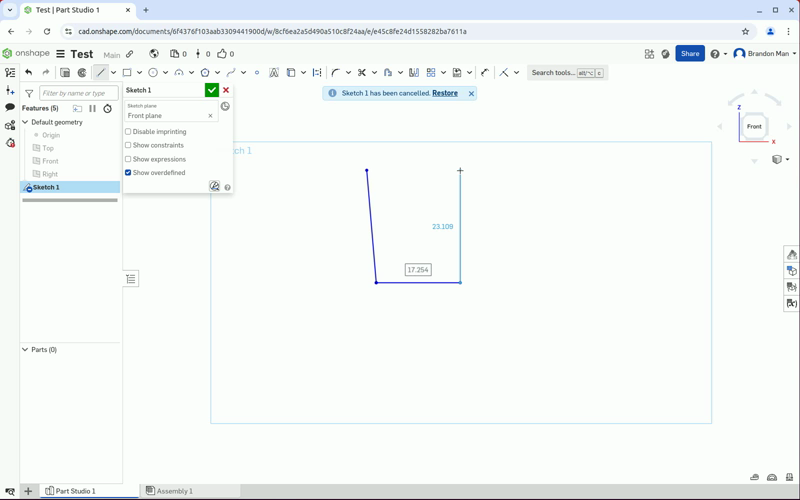
click(460, 170)
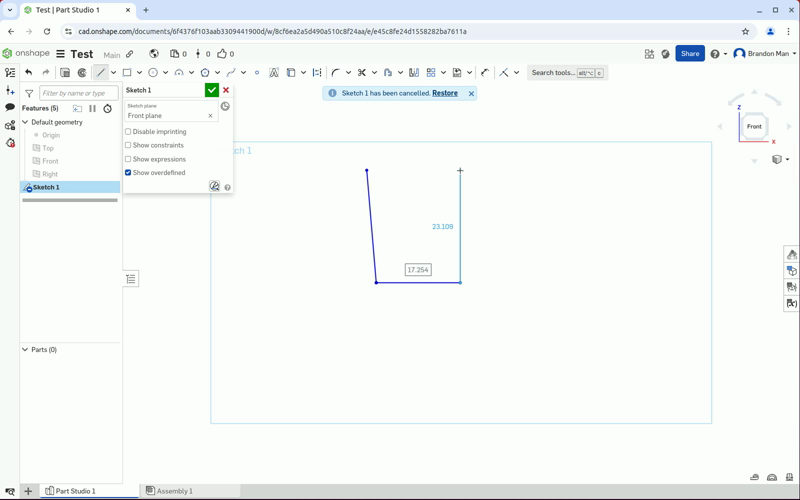
key_up(shift)
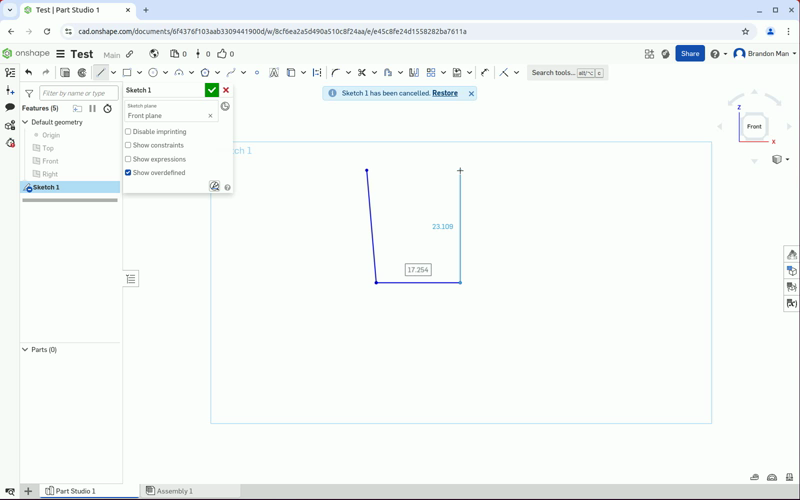
key_down(shift)
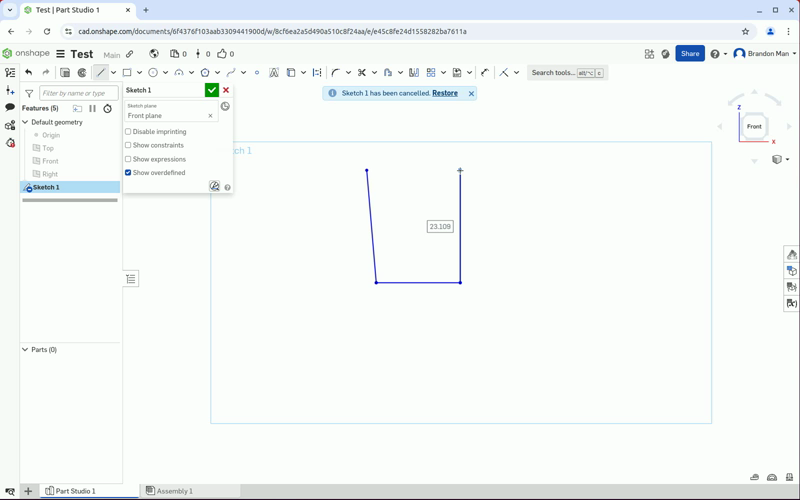
mouse_move(366, 170)
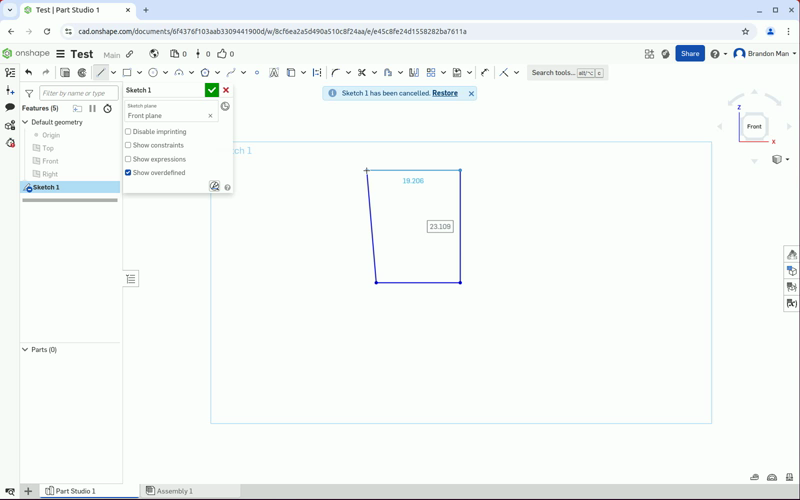
key_up(shift)
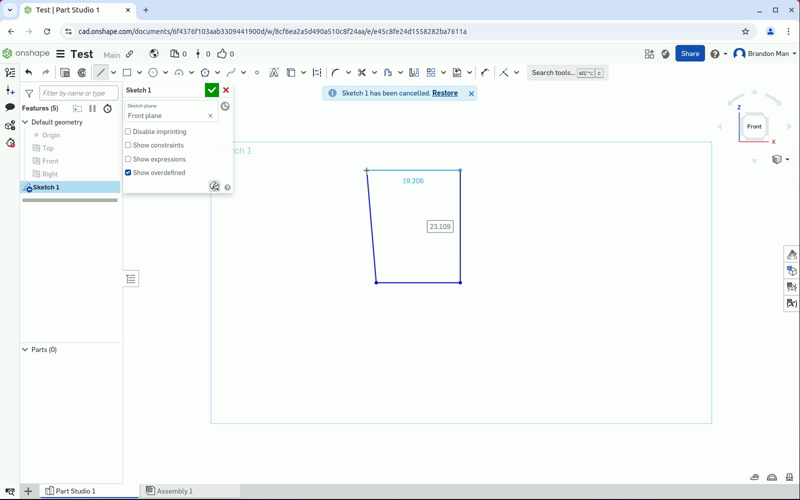
click(366, 170)
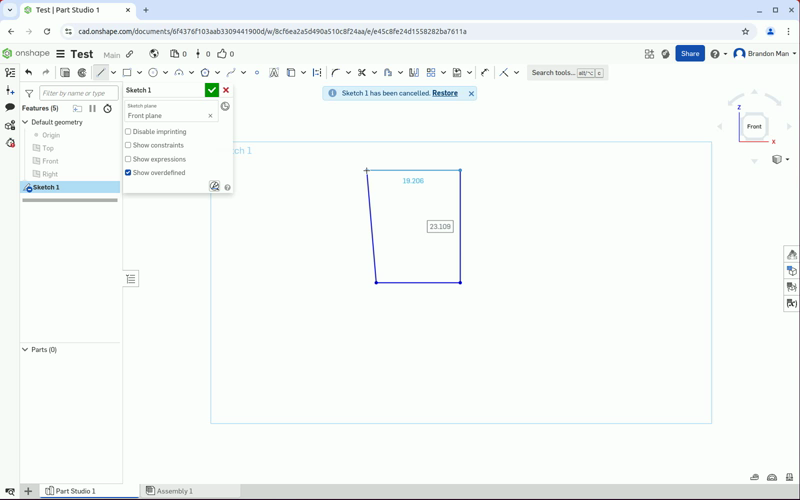
key(esc)
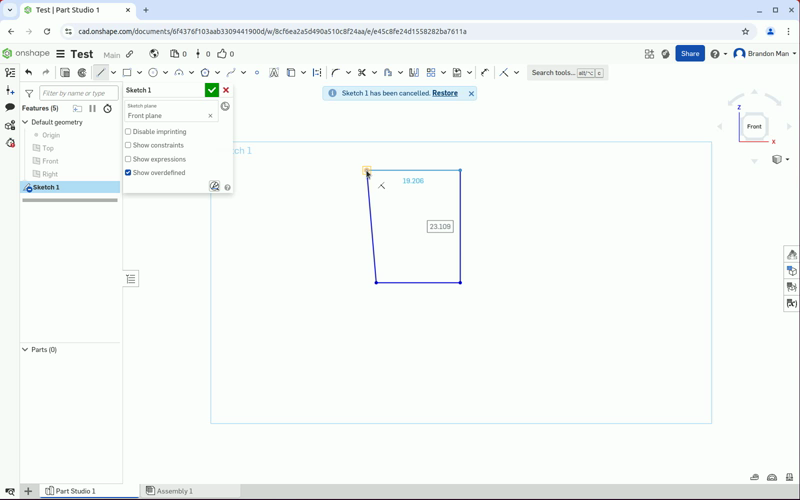
mouse_move(434, 218)
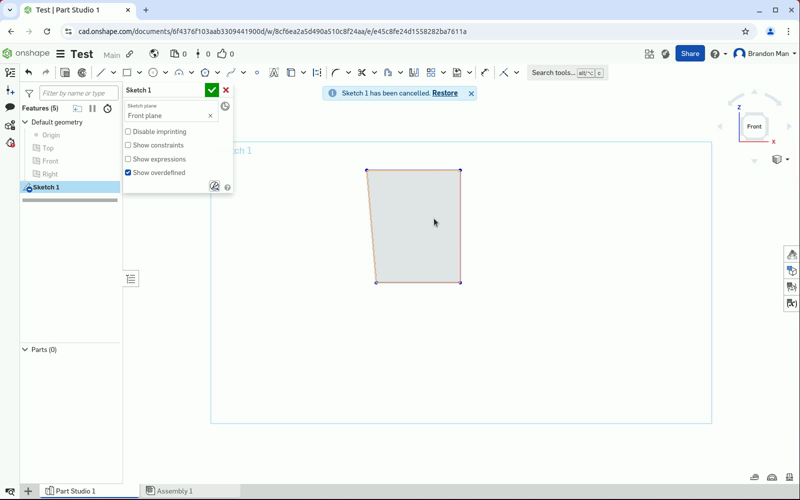
click(434, 218)
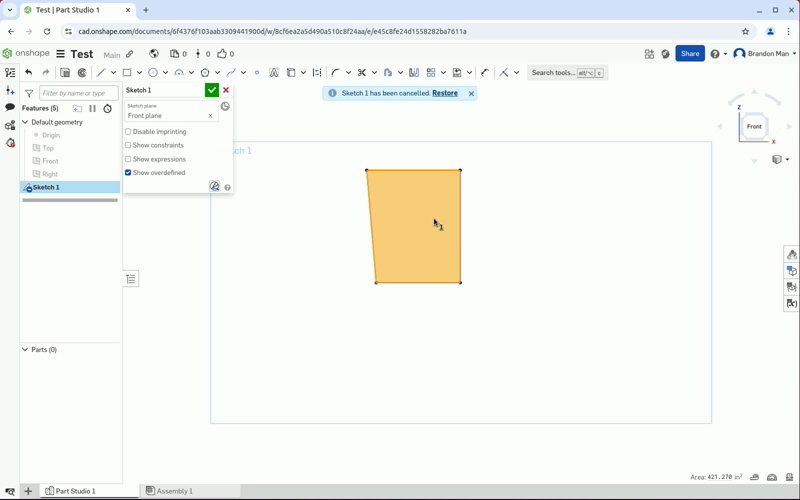
mouse_move(73, 352)
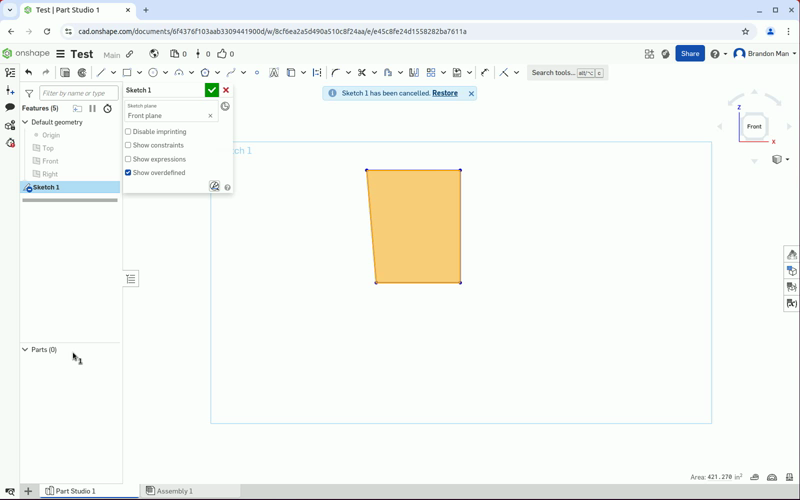
key(shift+y)
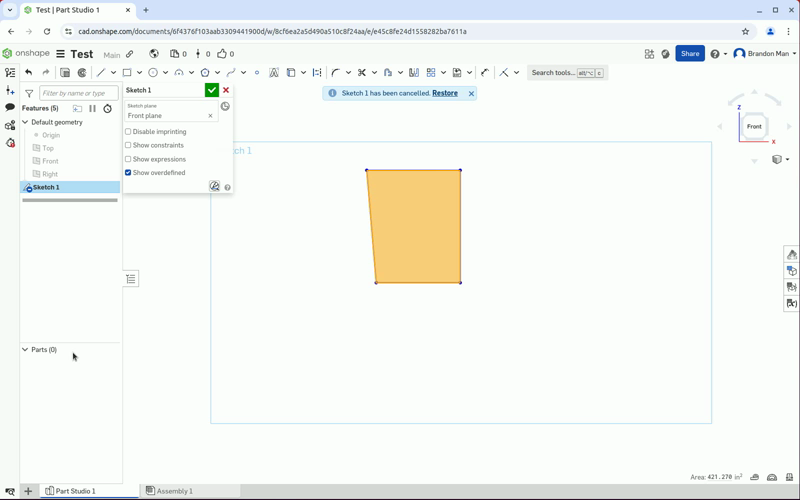
key(shift+e)
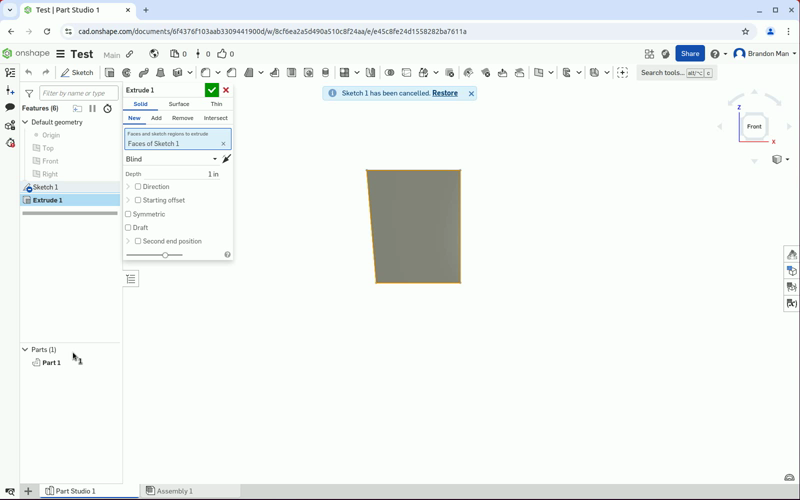
mouse_move(143, 106)
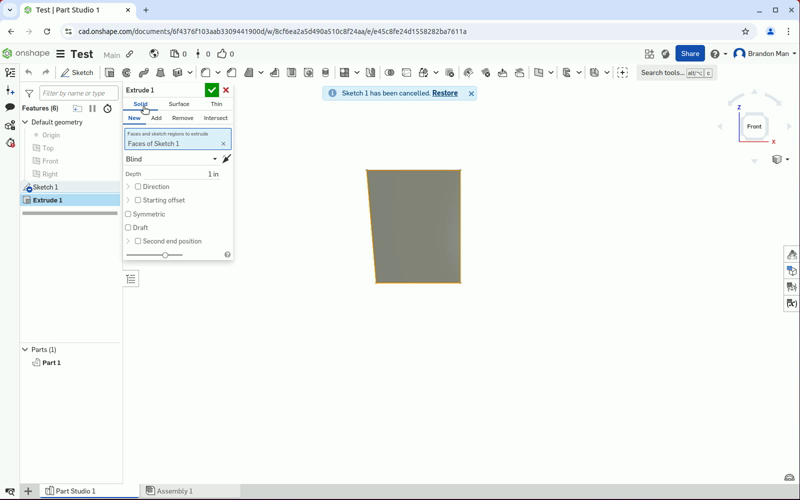
click(143, 106)
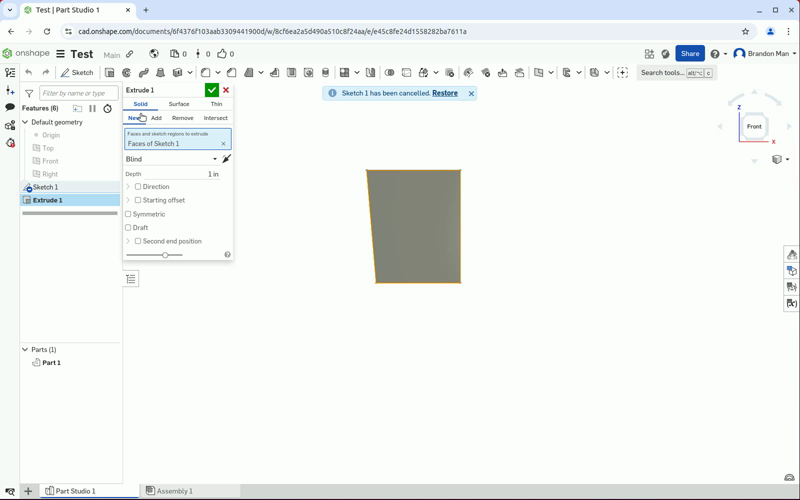
mouse_move(137, 120)
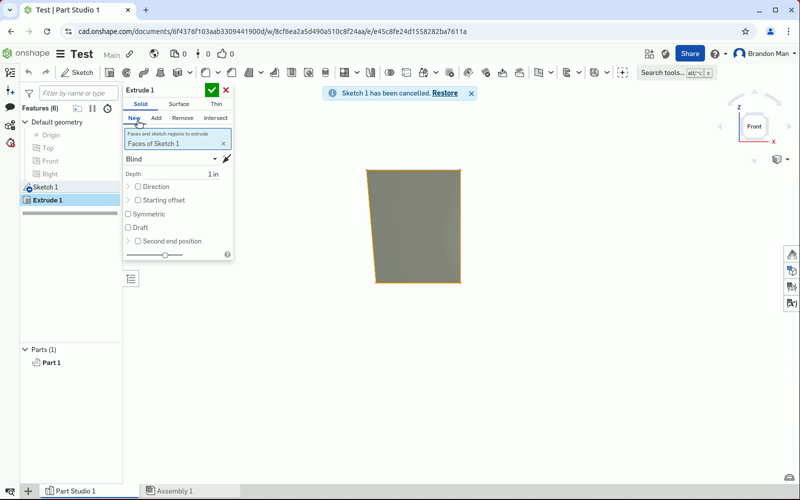
click(137, 120)
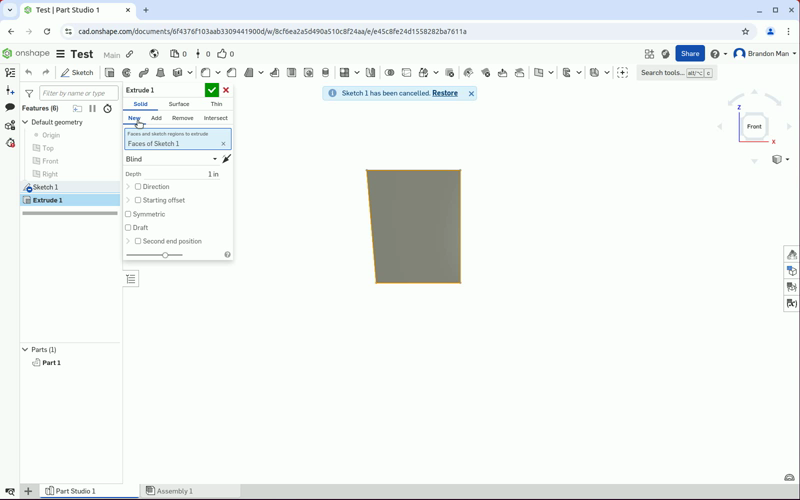
key(tab, 4)
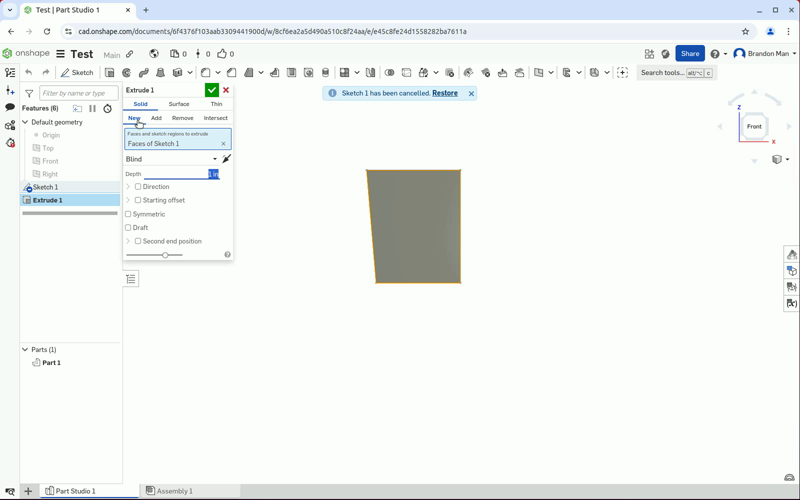
text(14.683)
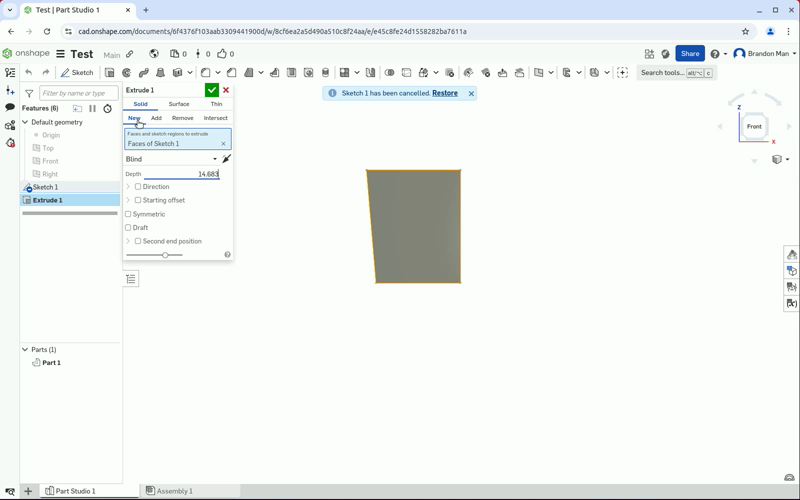
key(enter)
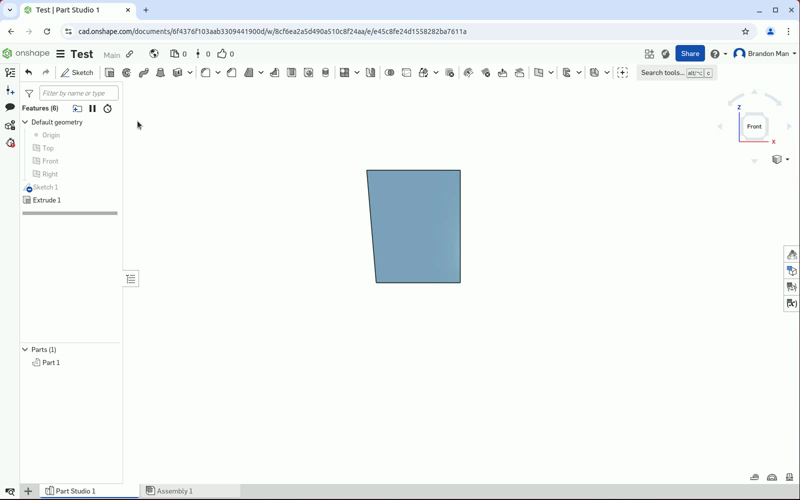
key(shift+h)
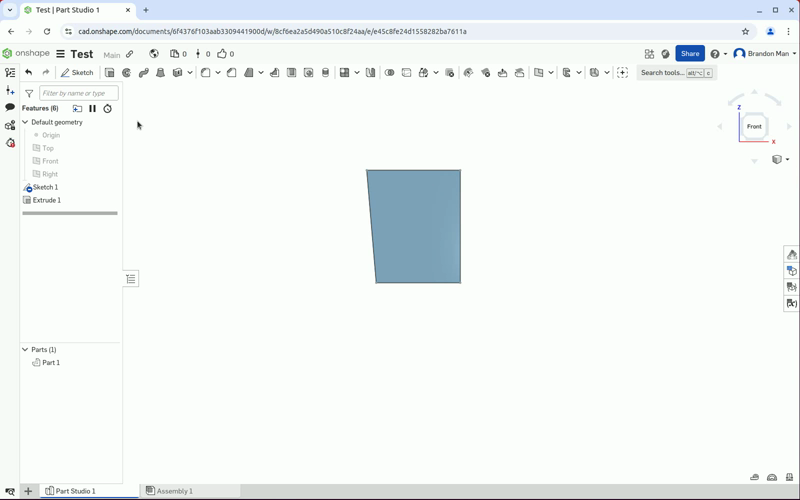
key(shift+h)
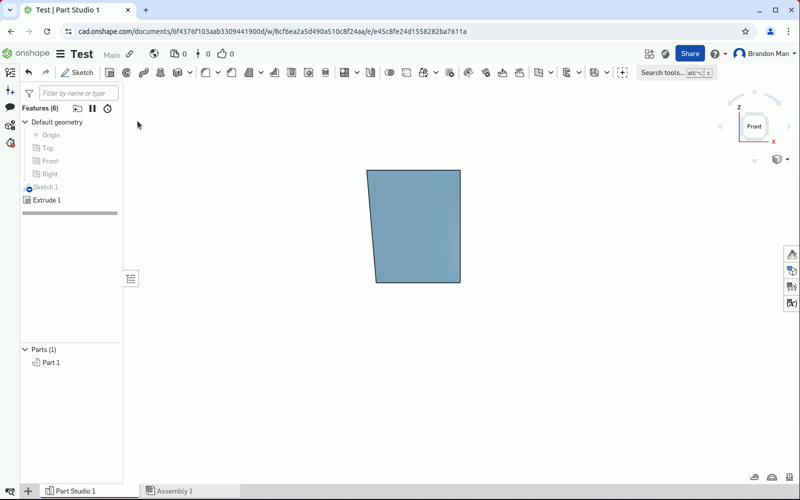
mouse_move(73, 189)
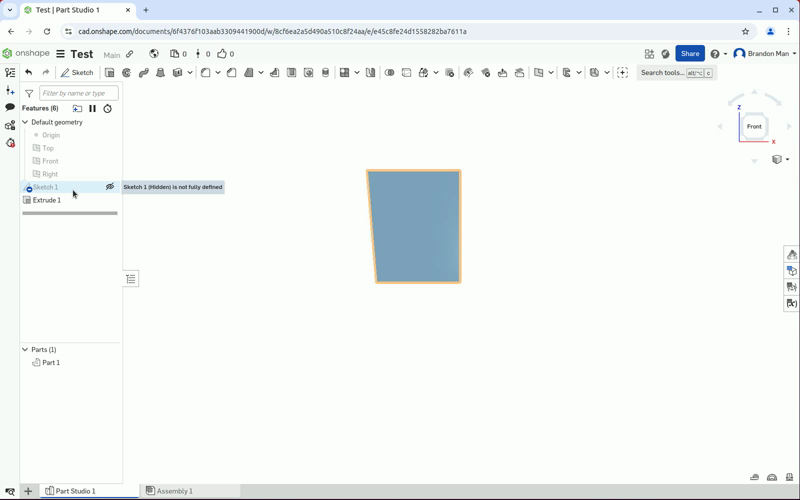
click(73, 189)
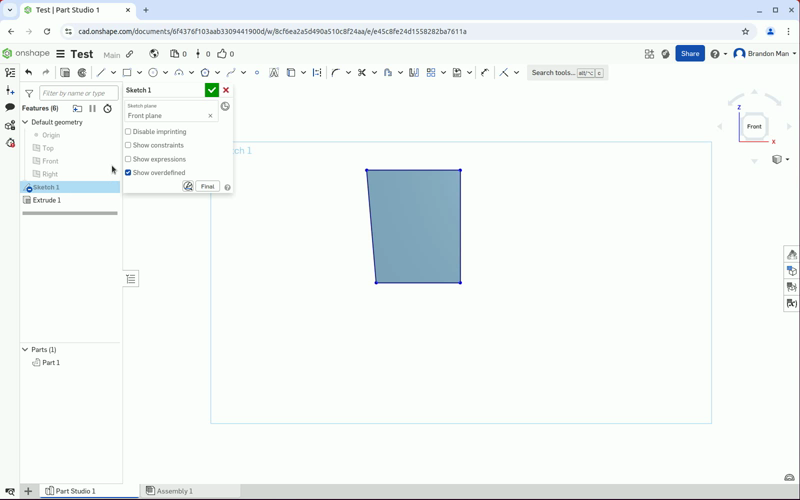
mouse_move(229, 92)
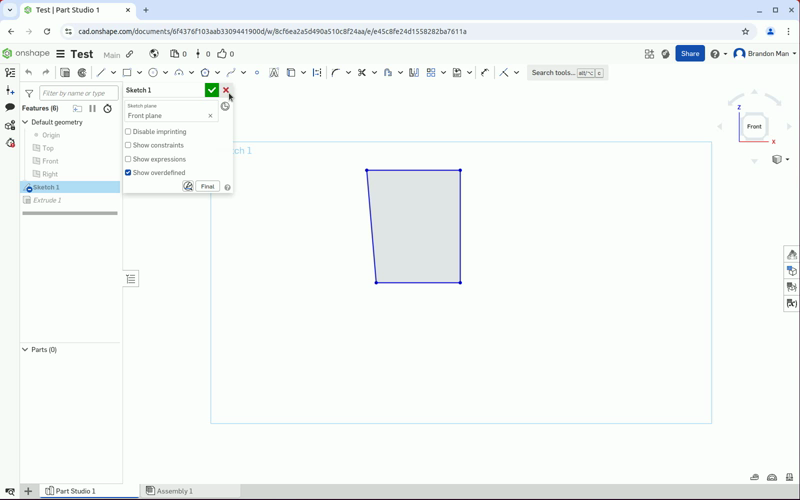
click(229, 92)
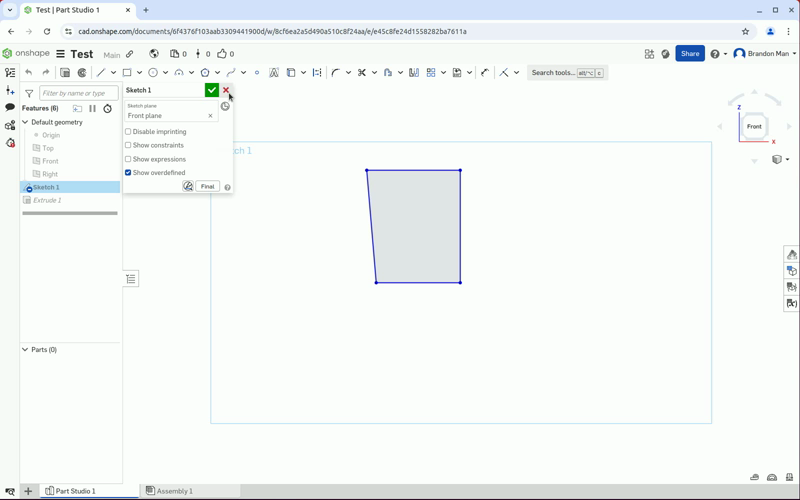
key(shift+s)
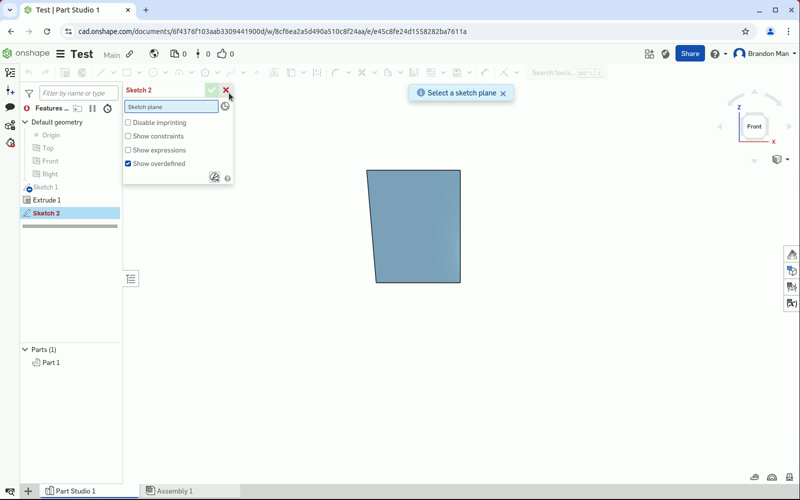
mouse_move(73, 163)
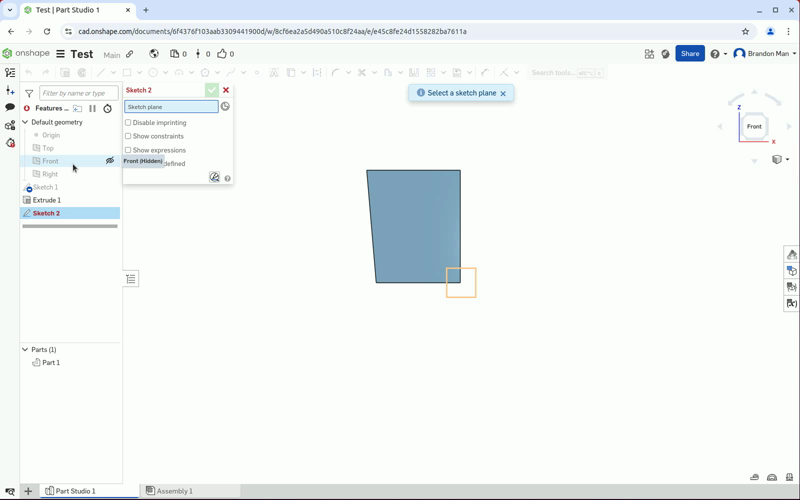
click(73, 163)
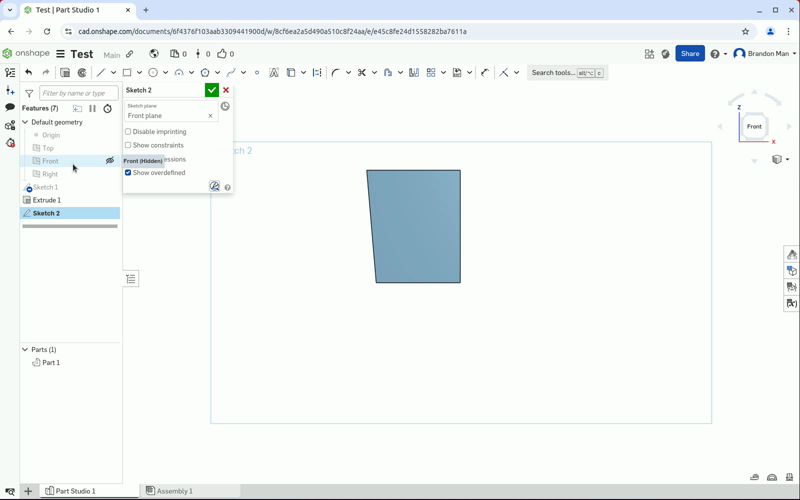
mouse_move(73, 352)
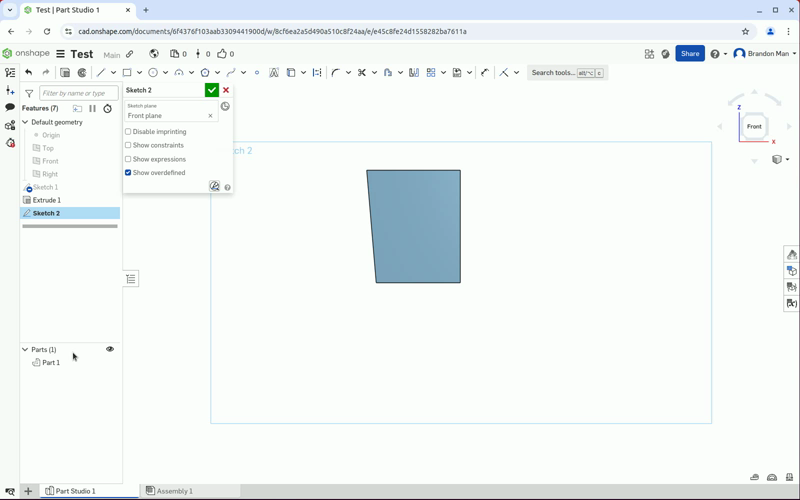
key(y)
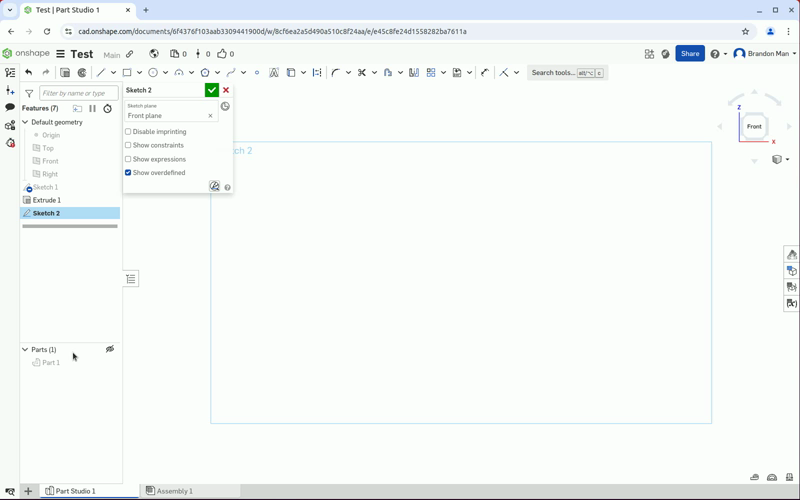
key(l)
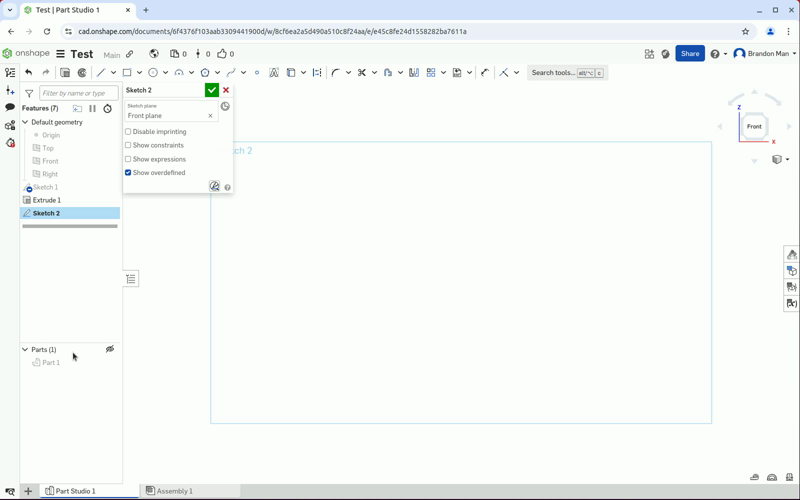
key_down(shift)
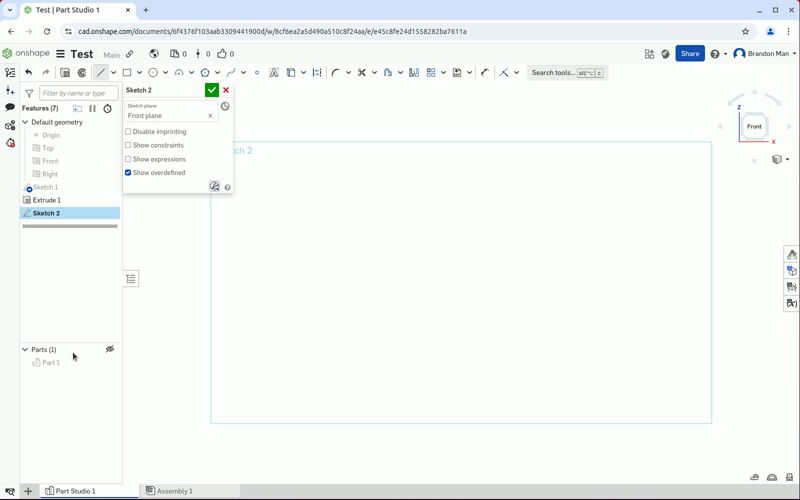
mouse_move(366, 170)
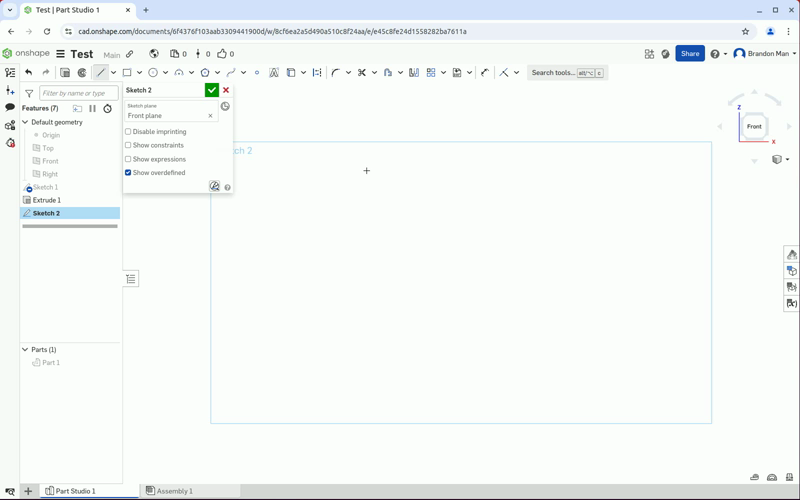
click(366, 170)
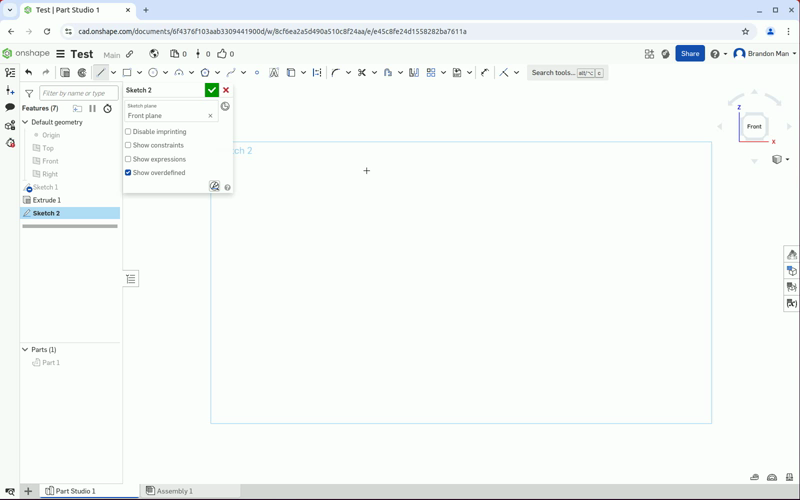
key_up(shift)
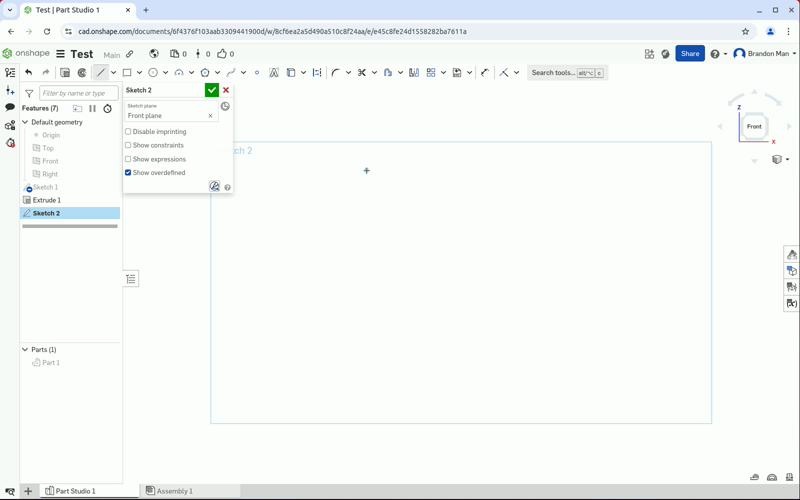
key_down(shift)
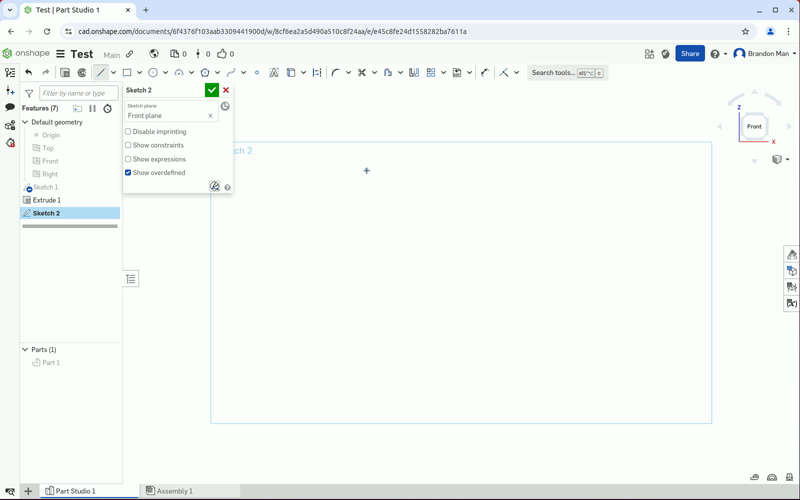
mouse_move(376, 282)
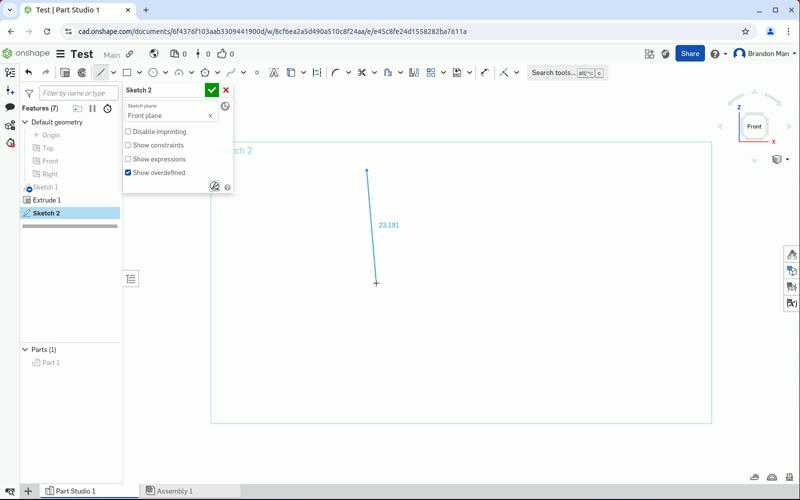
click(376, 282)
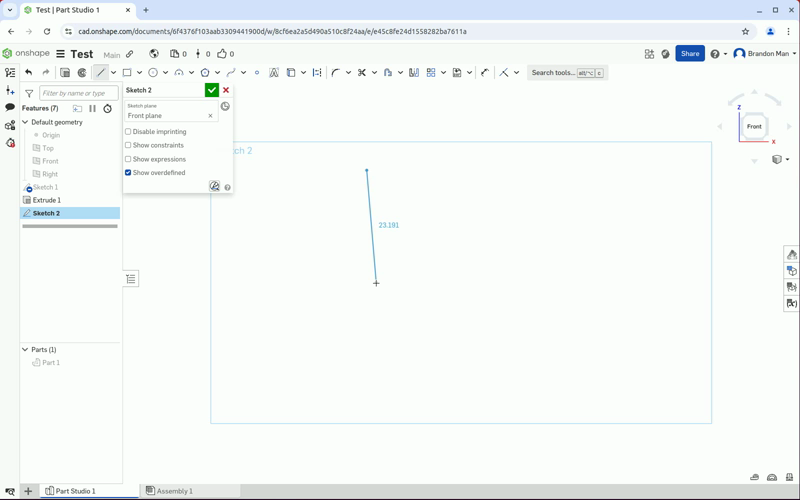
key_up(shift)
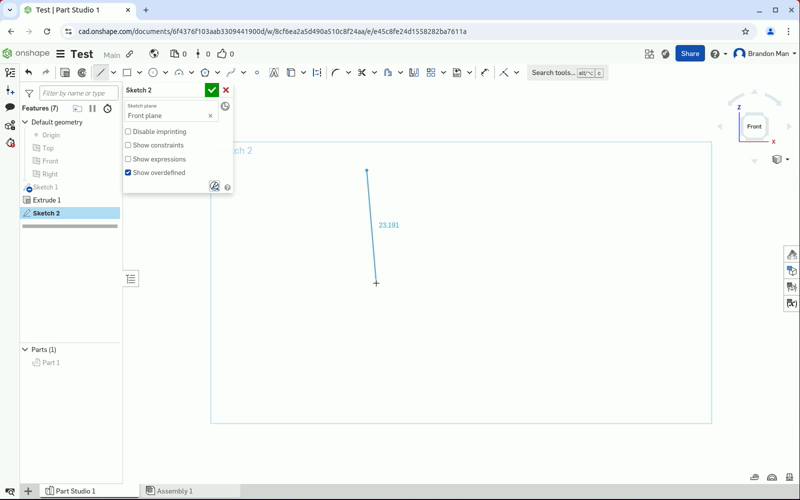
key_down(shift)
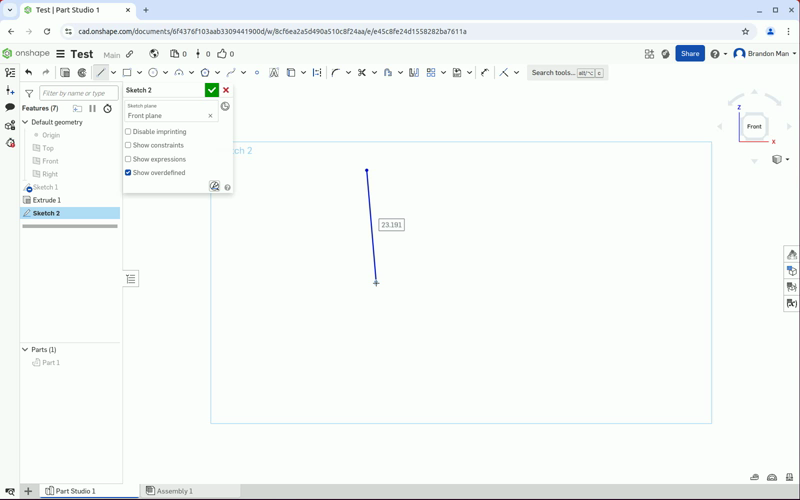
mouse_move(460, 282)
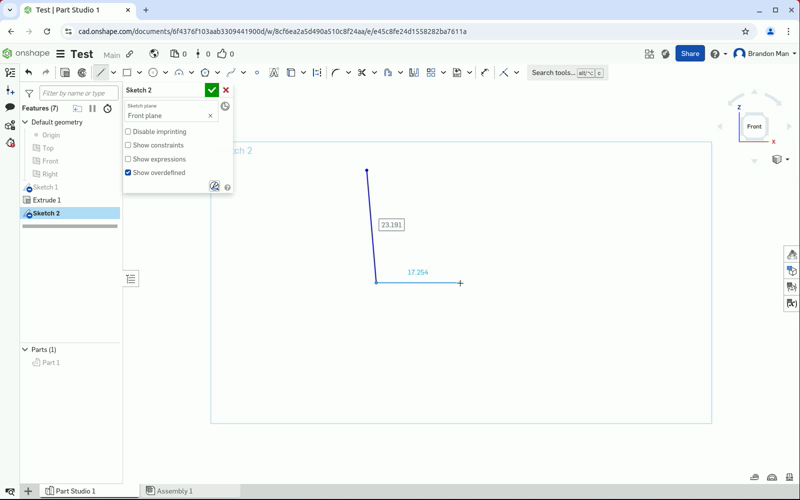
click(460, 282)
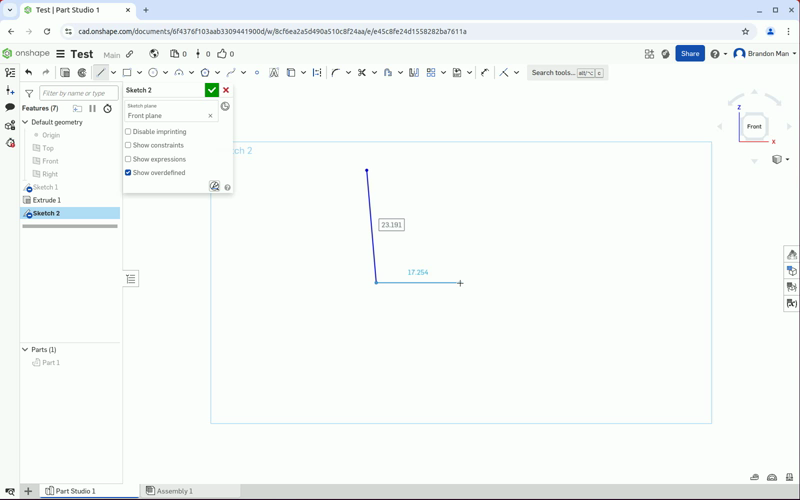
key_up(shift)
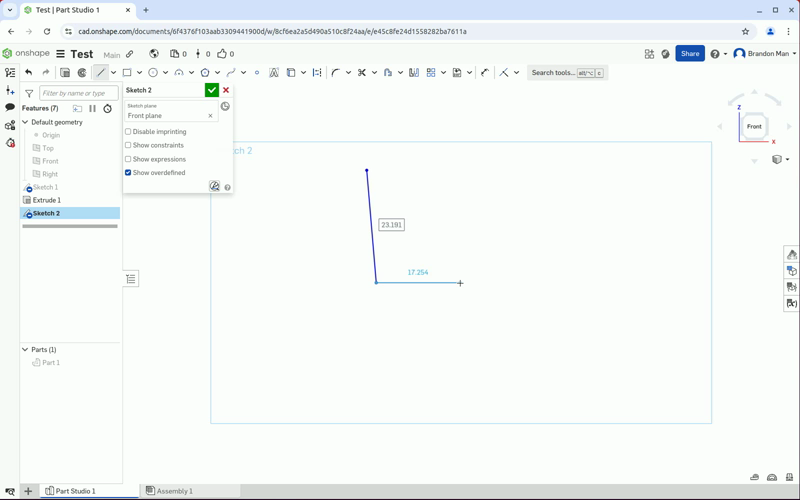
key_down(shift)
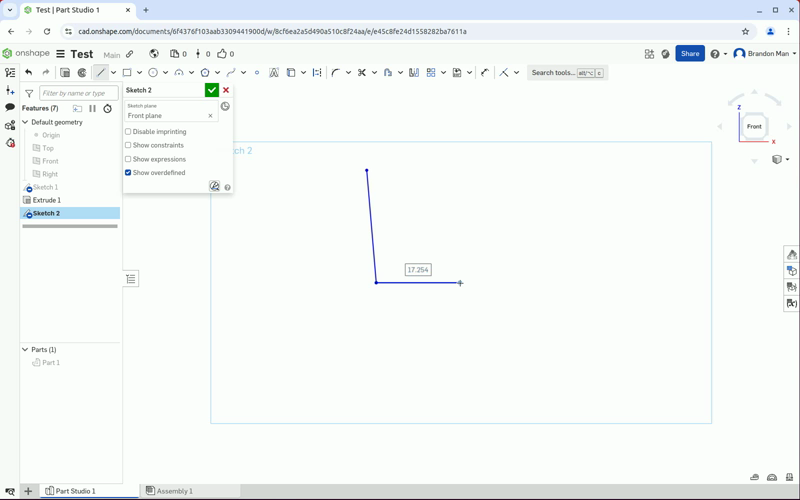
mouse_move(460, 170)
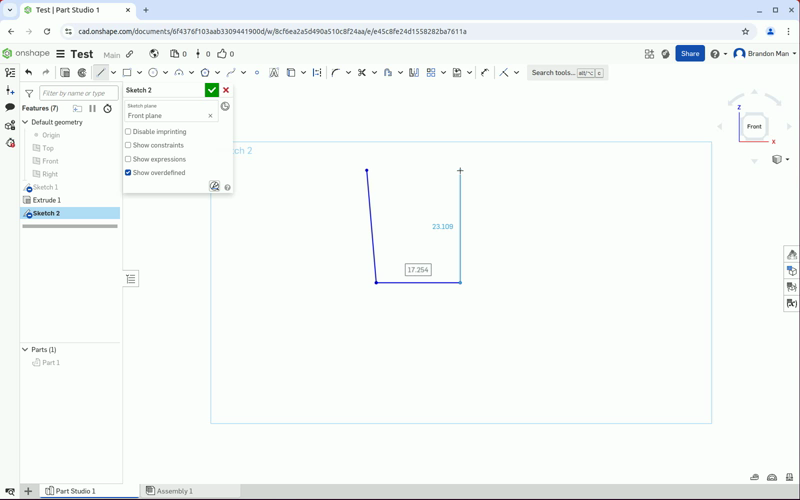
click(460, 170)
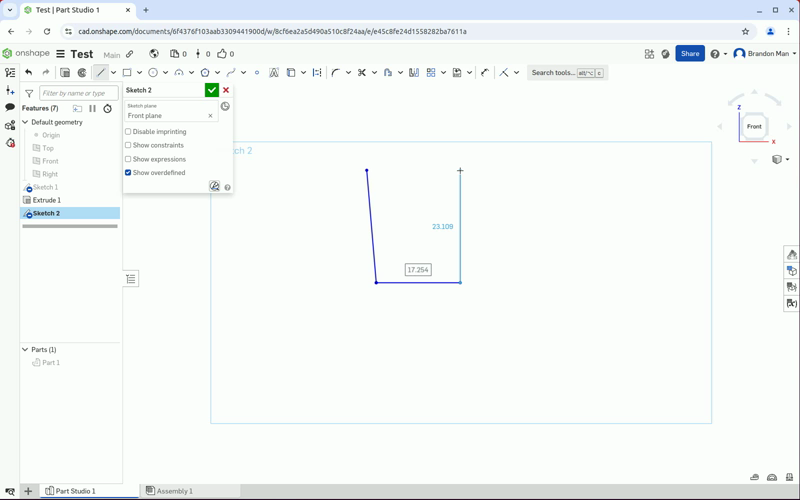
key_up(shift)
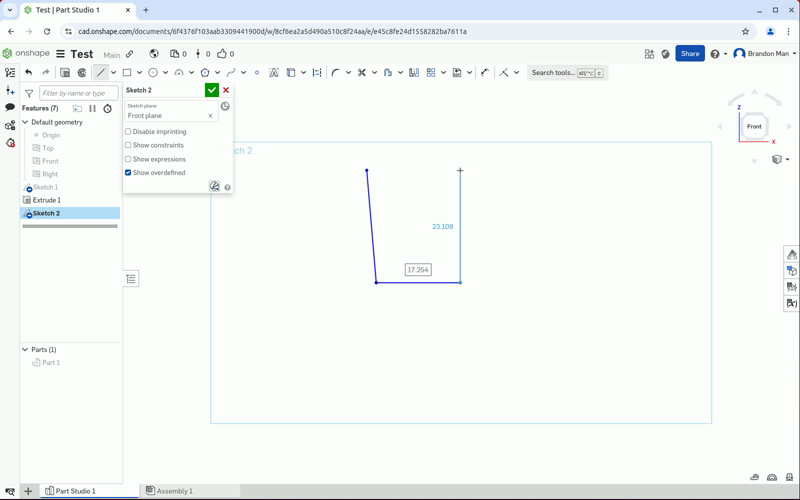
key_down(shift)
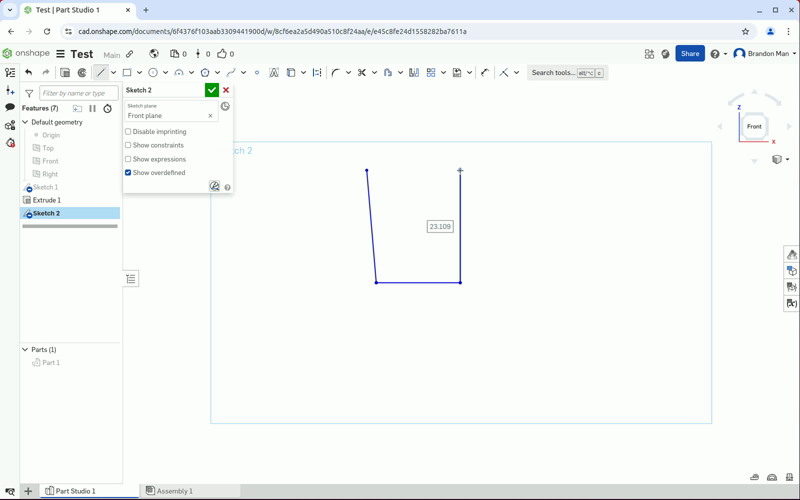
mouse_move(366, 170)
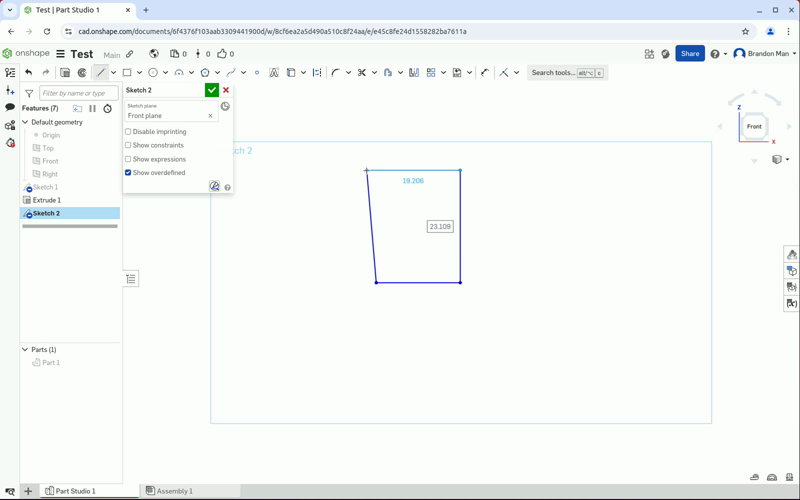
key_up(shift)
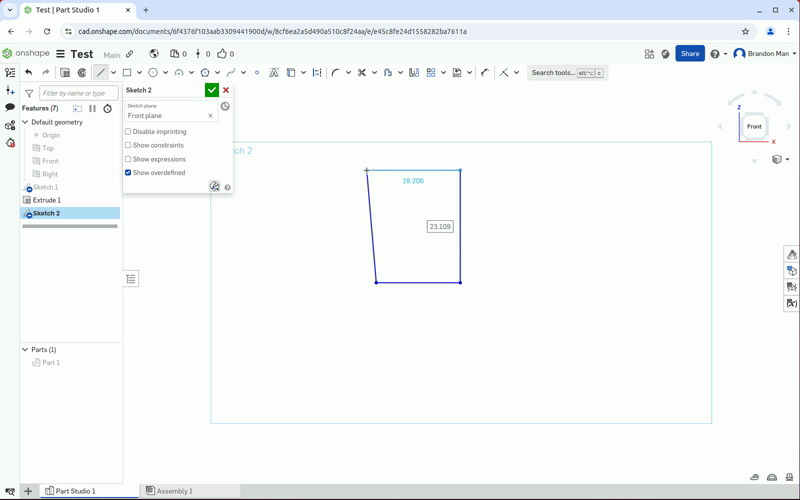
click(366, 170)
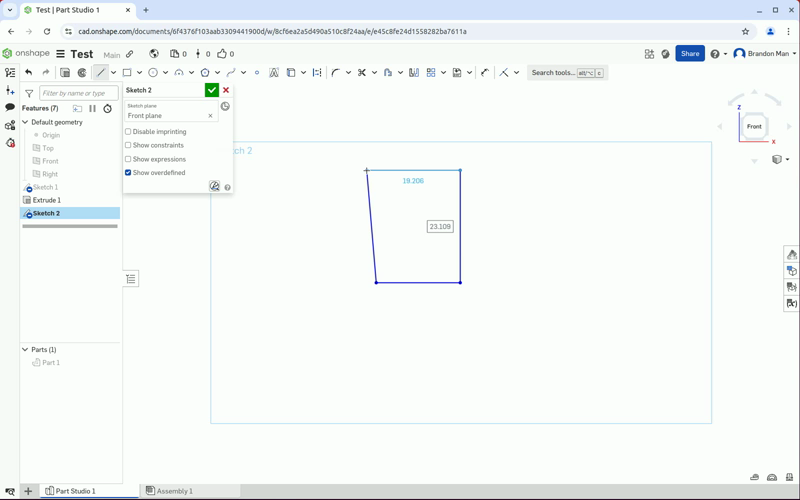
key(esc)
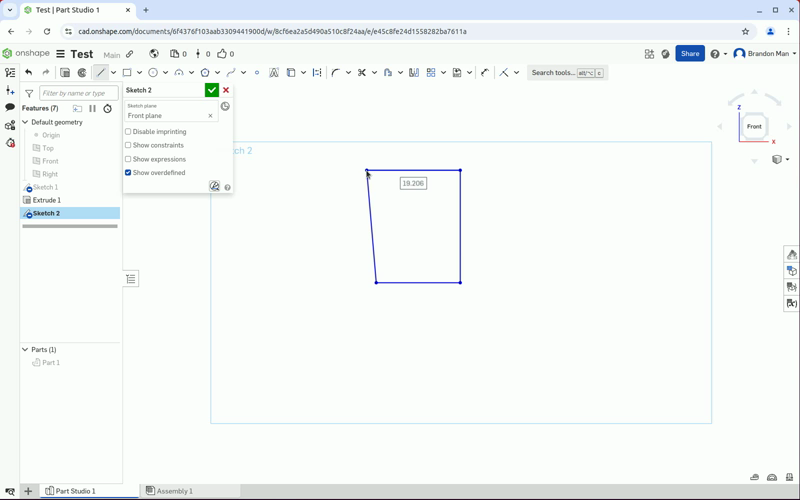
mouse_move(422, 273)
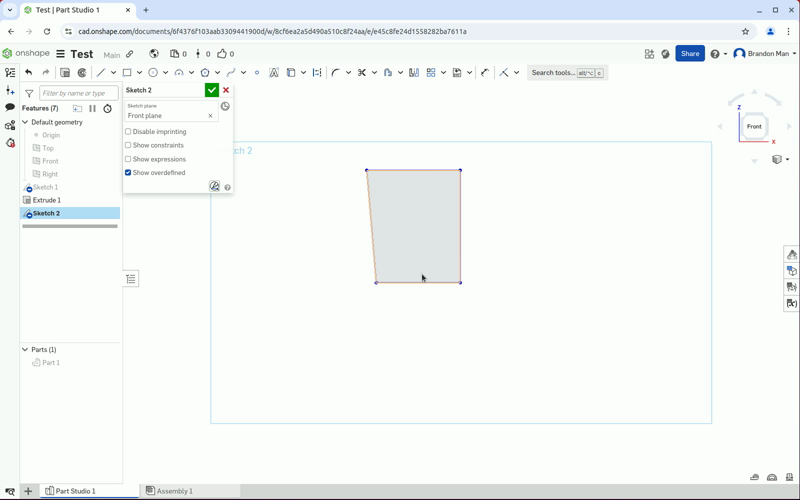
click(422, 273)
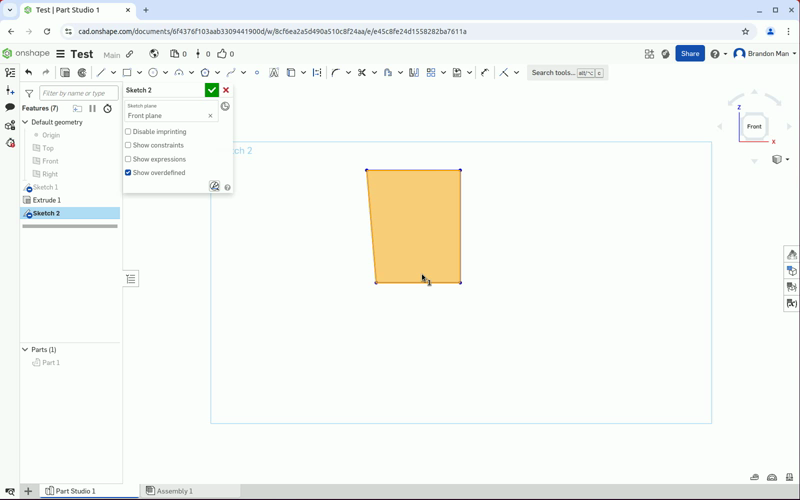
mouse_move(73, 352)
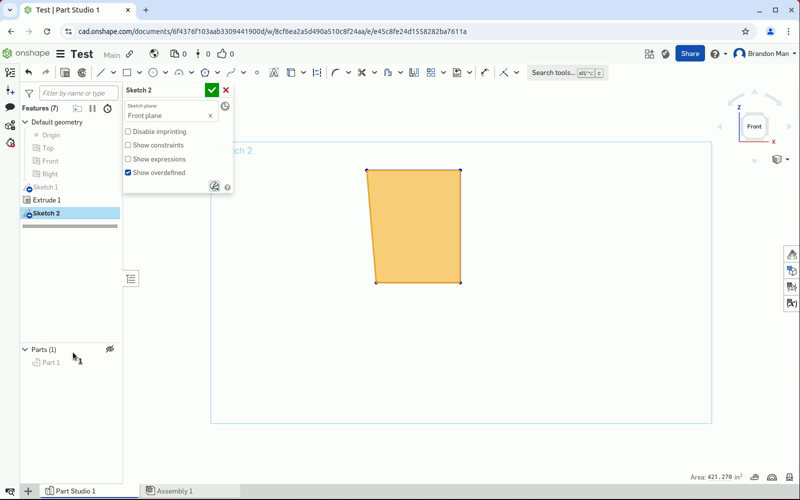
key(shift+y)
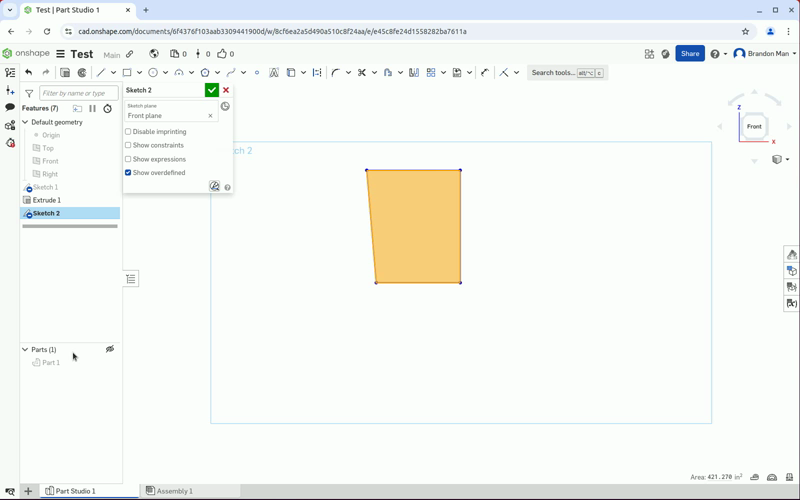
key(shift+e)
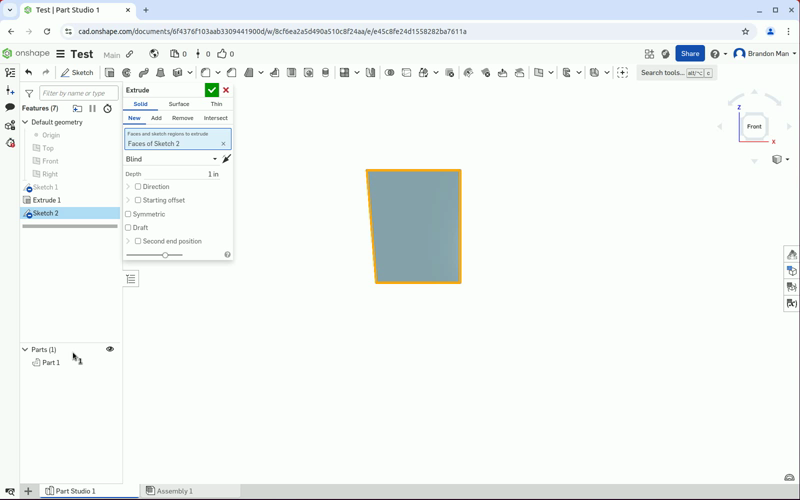
mouse_move(143, 106)
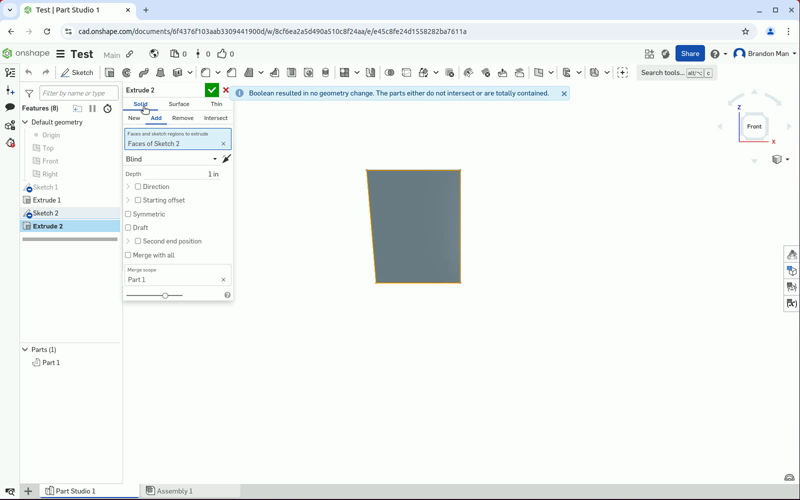
click(143, 106)
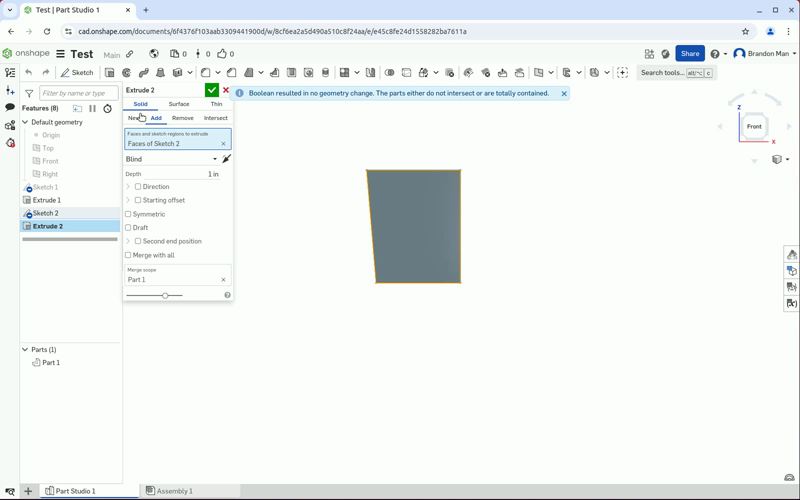
mouse_move(137, 120)
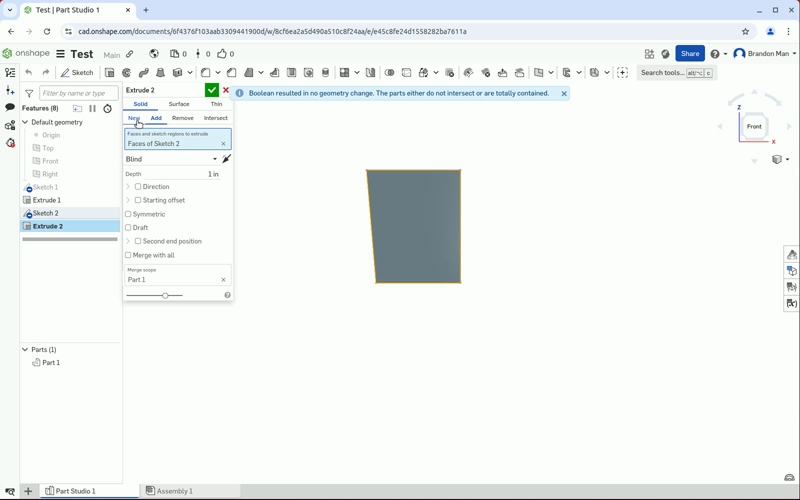
click(137, 120)
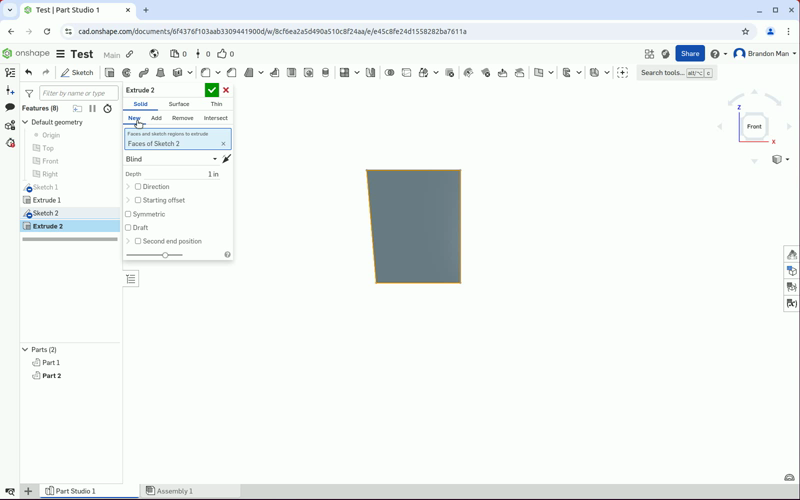
key(tab, 4)
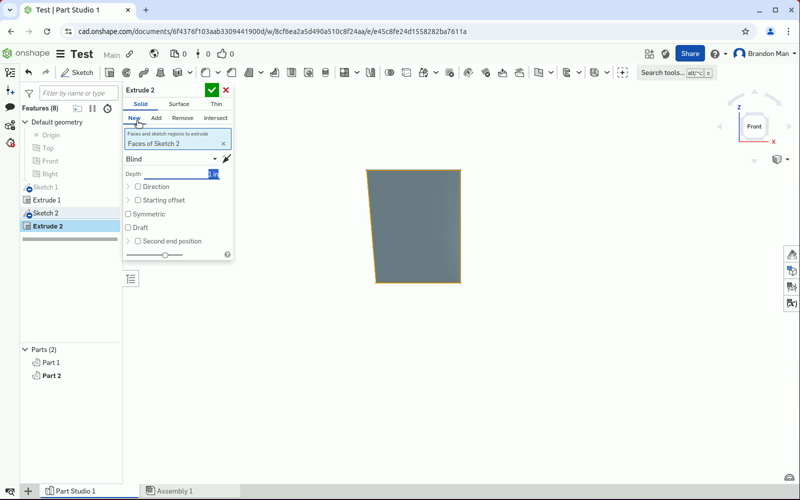
text(14.683)
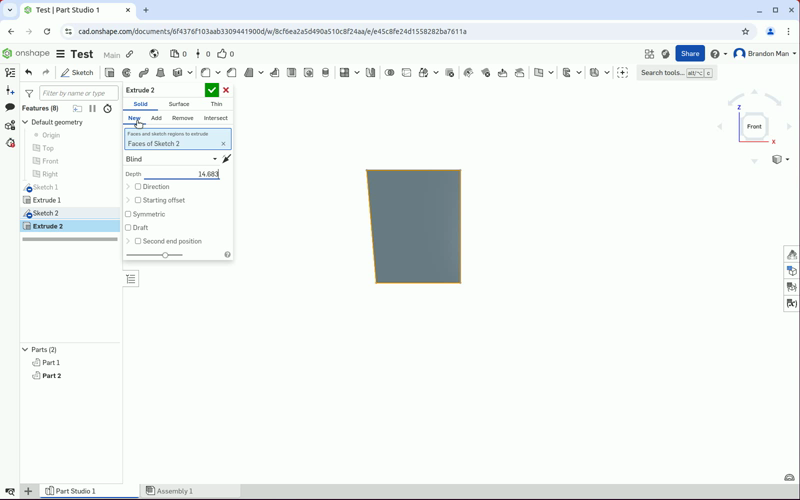
key(enter)
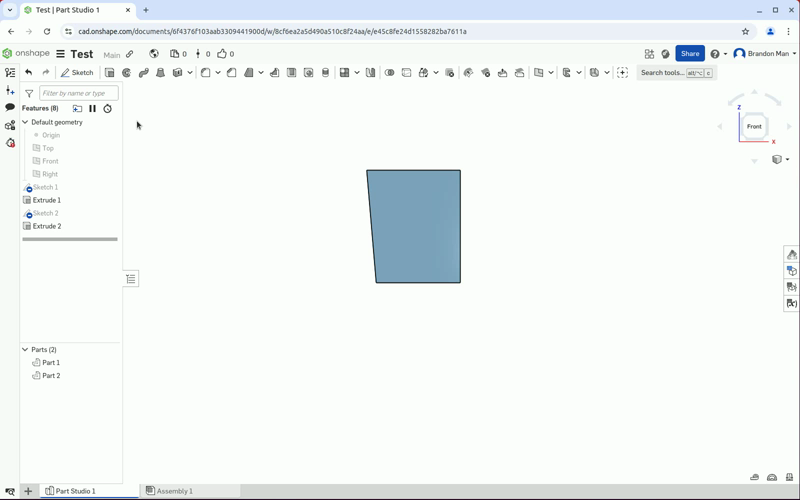
key(shift+h)
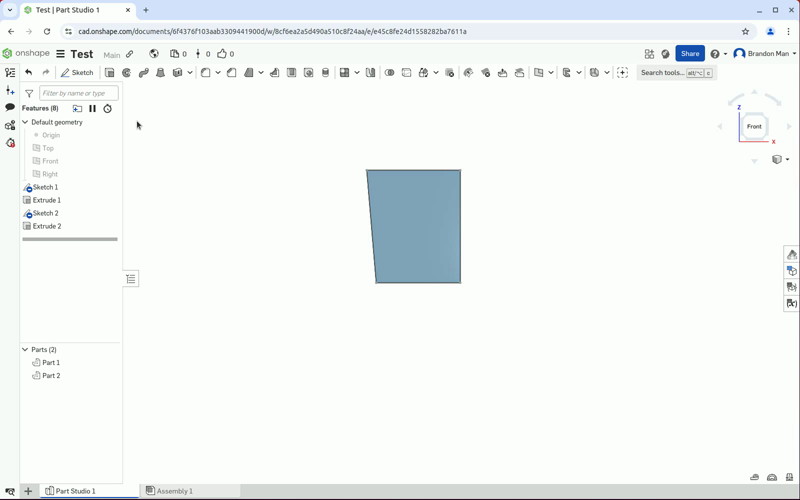
key(shift+h)
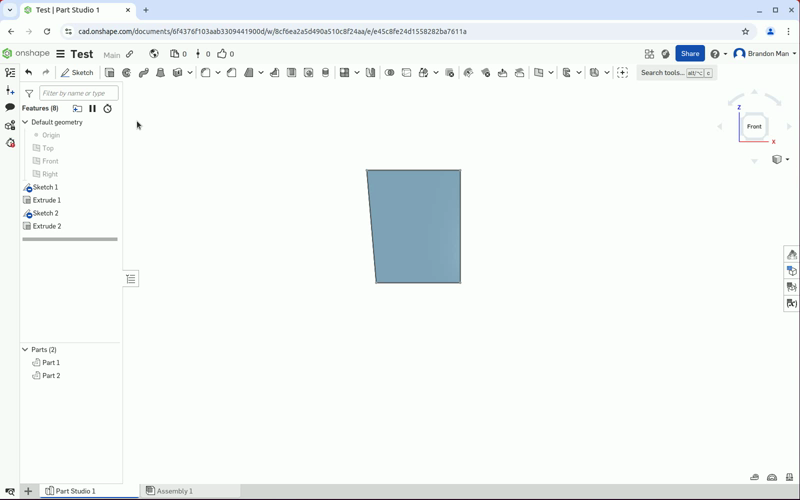
key(shift+7)
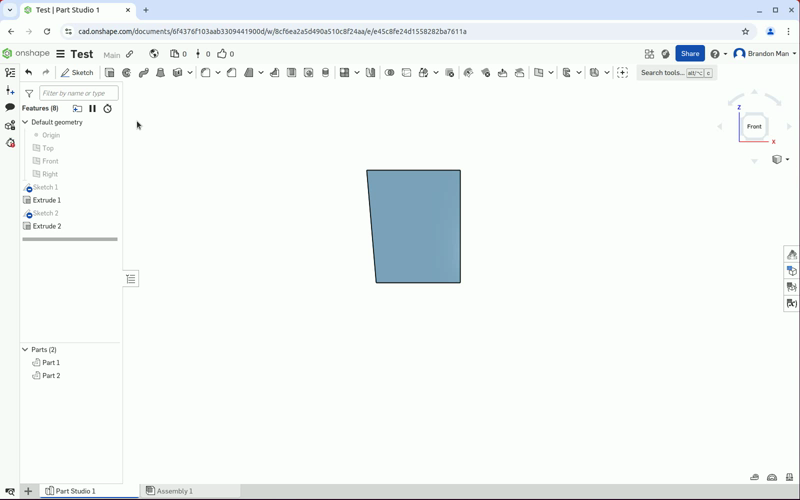
key(left, 2)
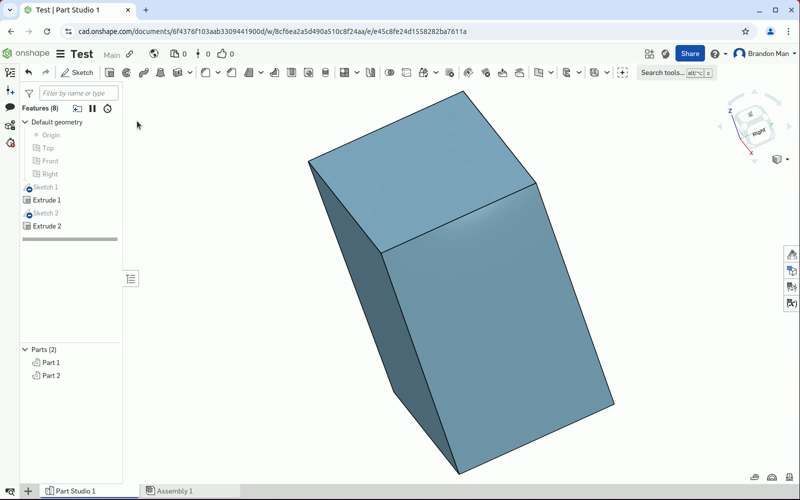
key(down, 2)
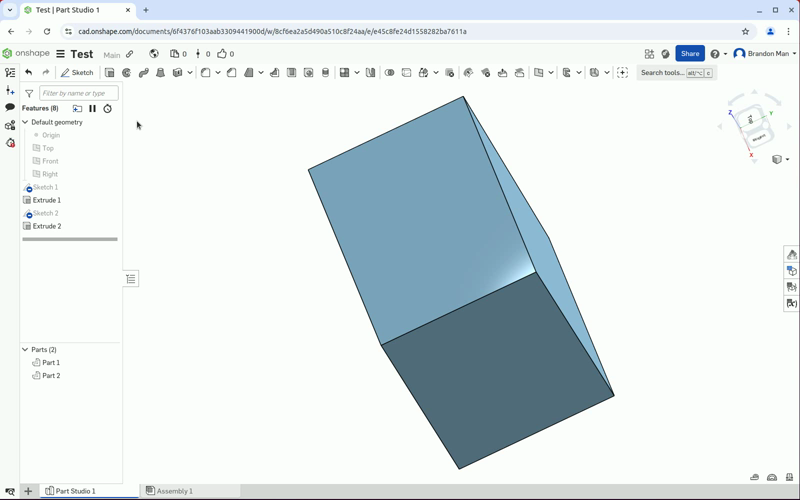
key(up, 2)
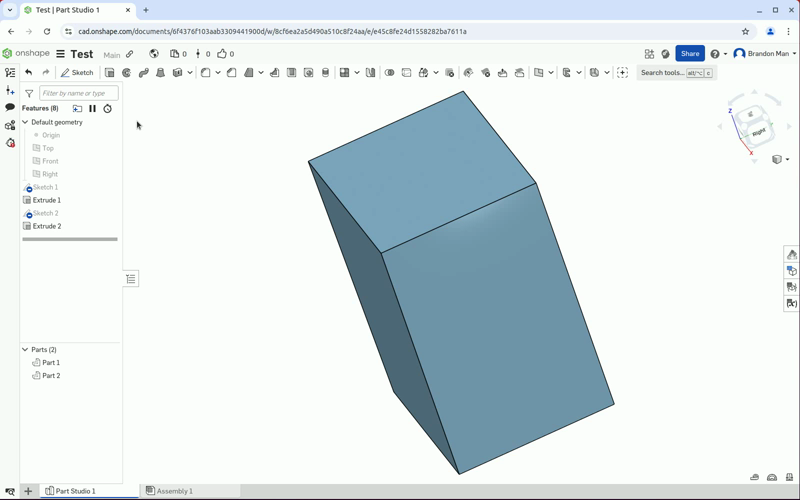
key(right, 2)
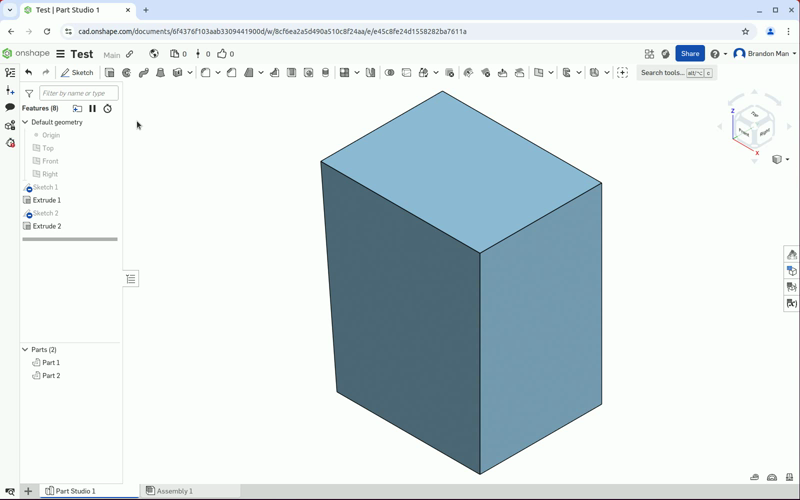
mouse_move(73, 189)
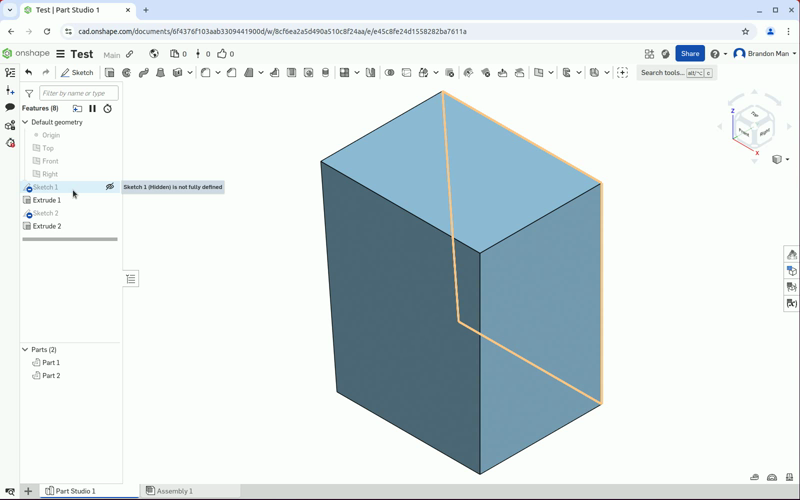
click(73, 189)